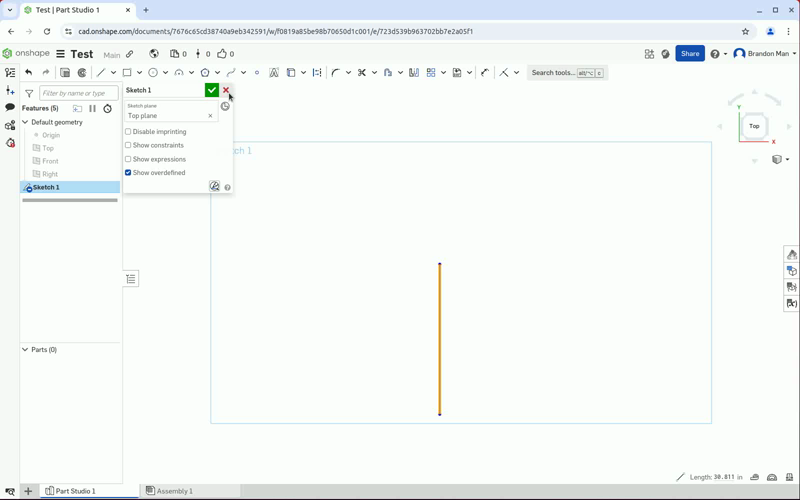
key(shift+h)
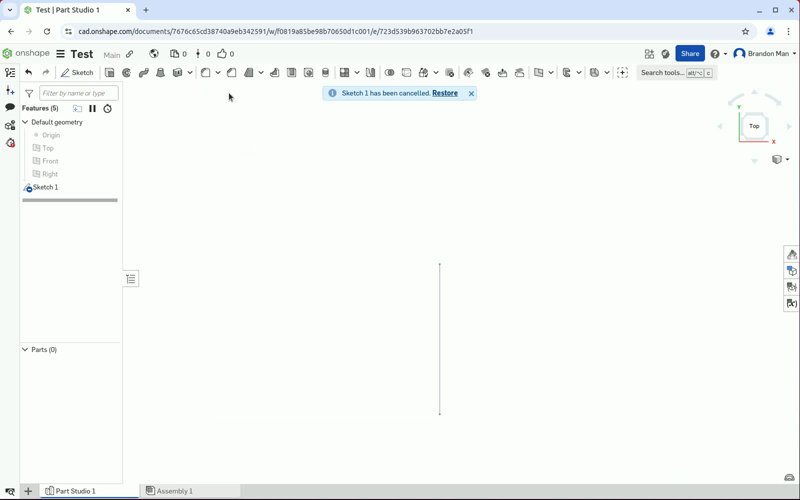
key(shift+s)
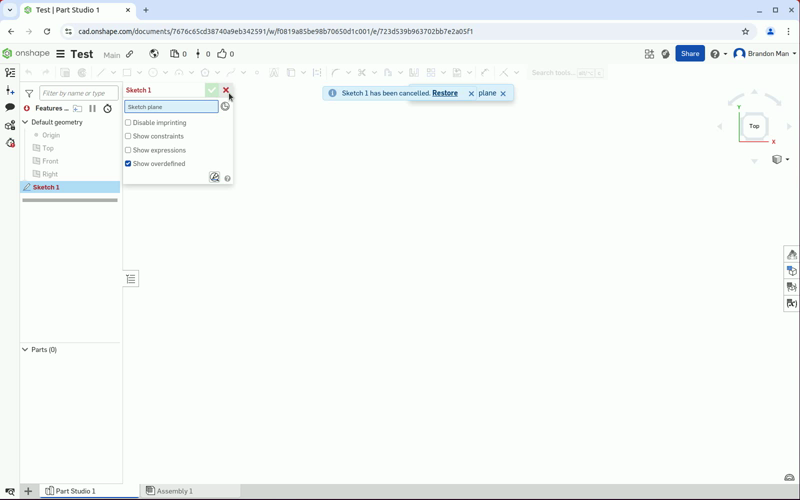
mouse_move(73, 150)
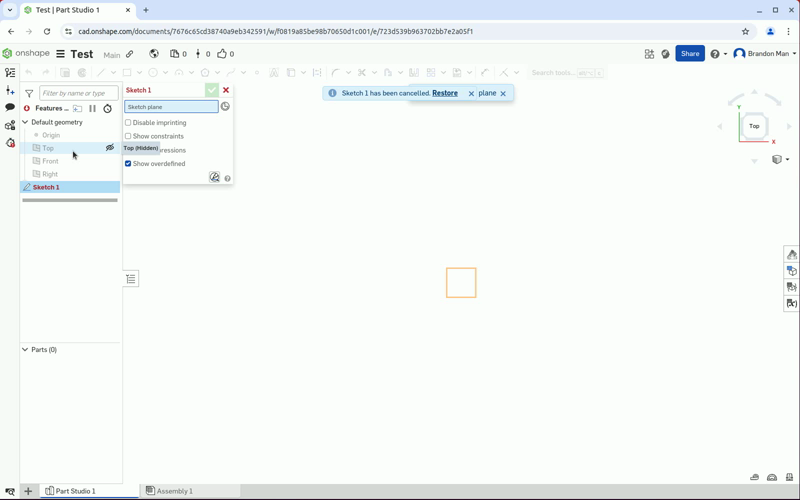
click(73, 150)
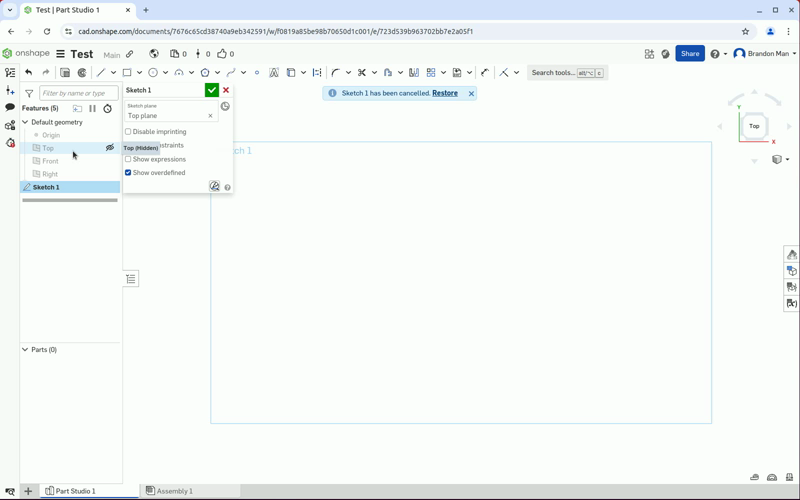
mouse_move(73, 352)
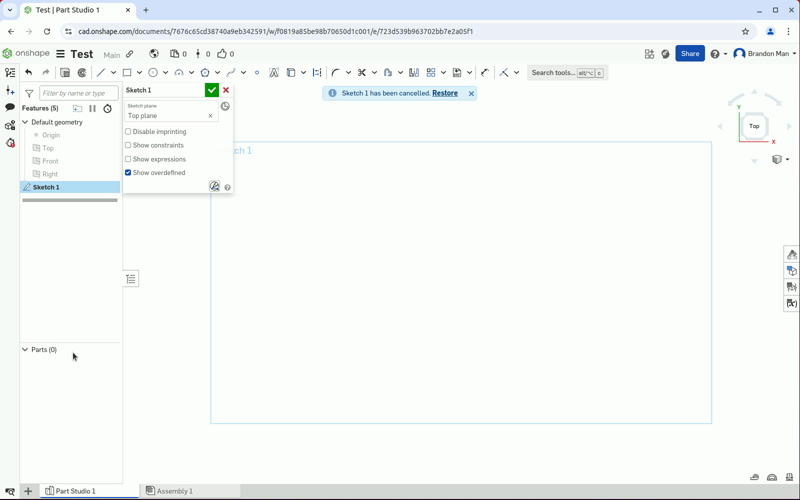
key(y)
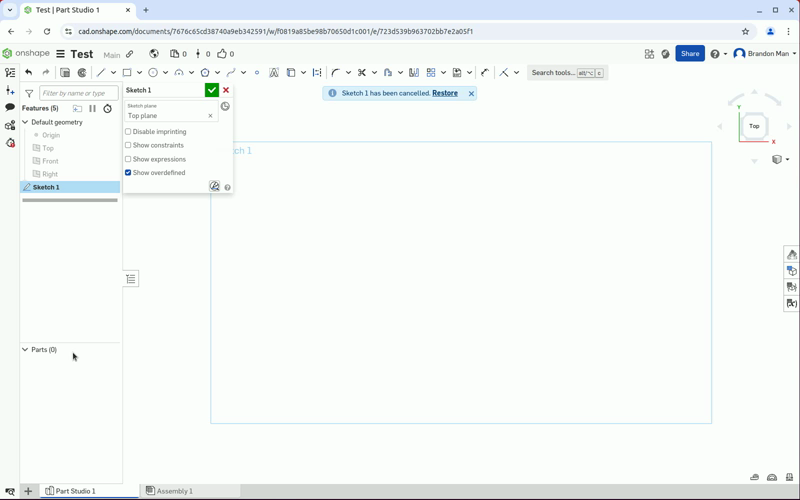
key(c)
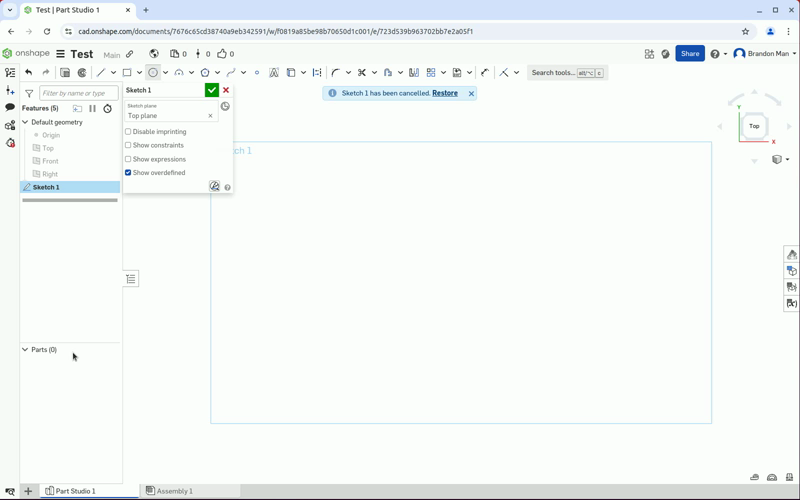
key_down(shift)
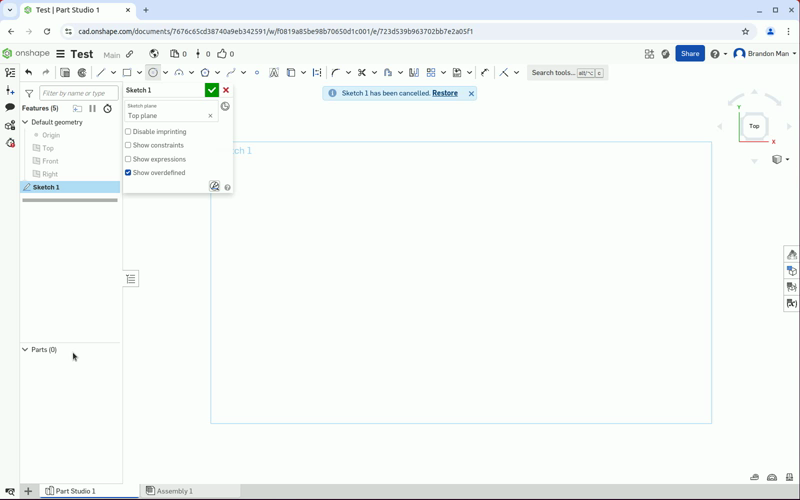
mouse_move(461, 282)
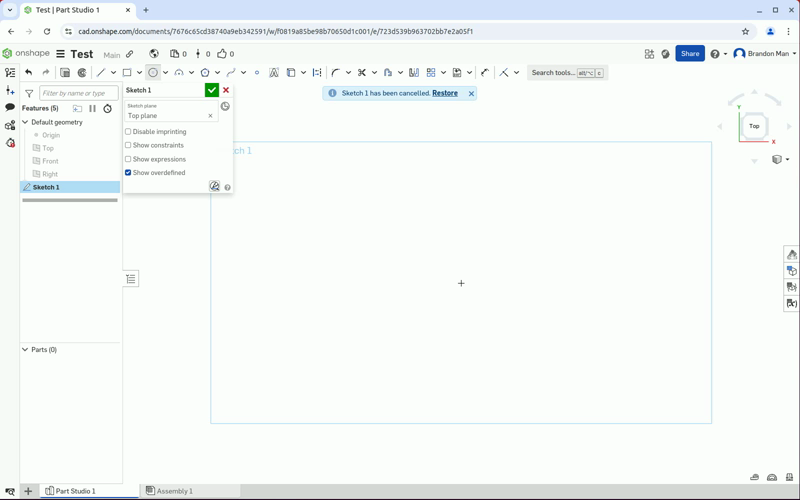
click(461, 282)
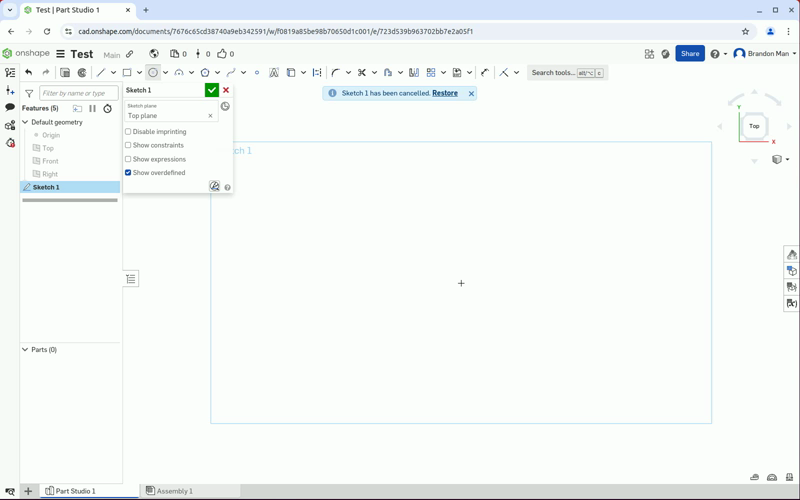
key_up(shift)
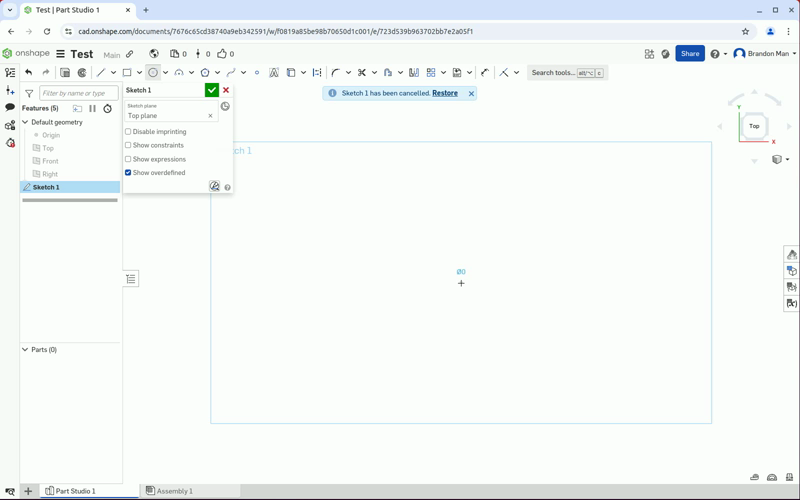
mouse_move(487, 282)
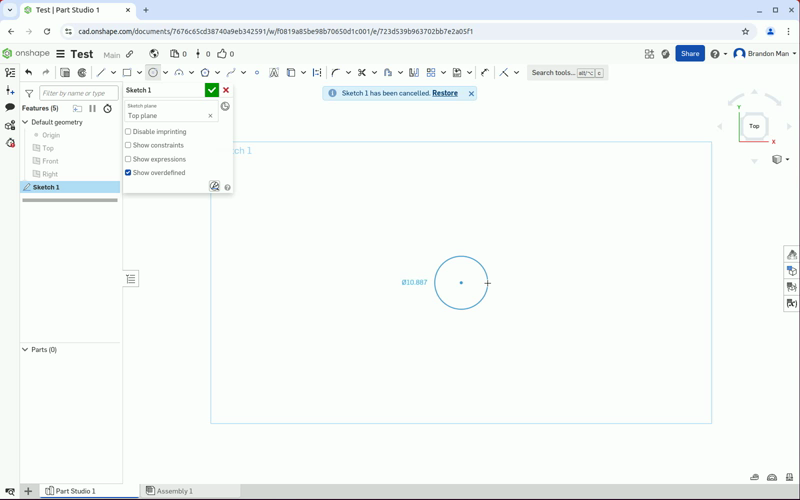
click(487, 282)
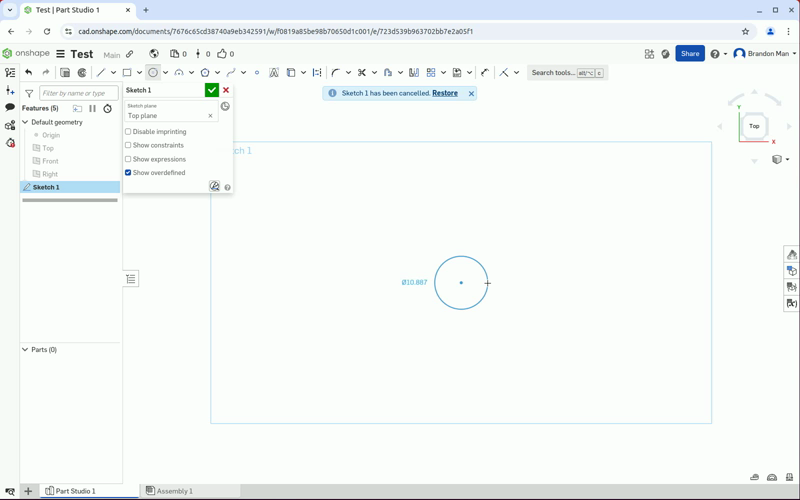
key(esc)
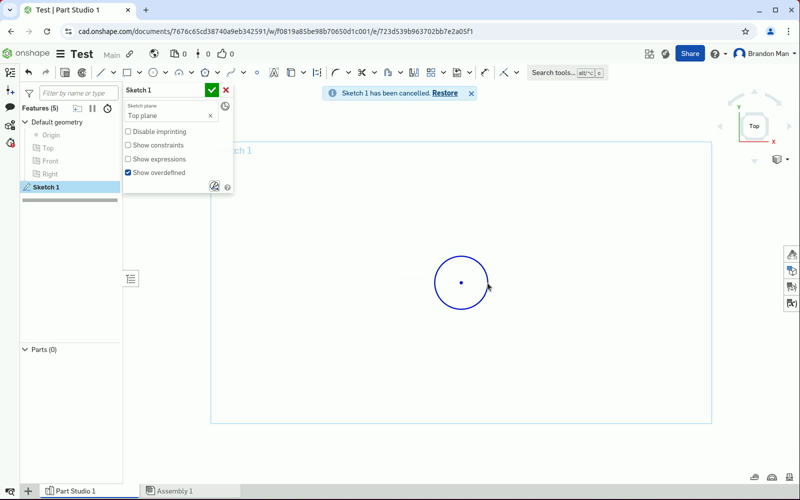
key(c)
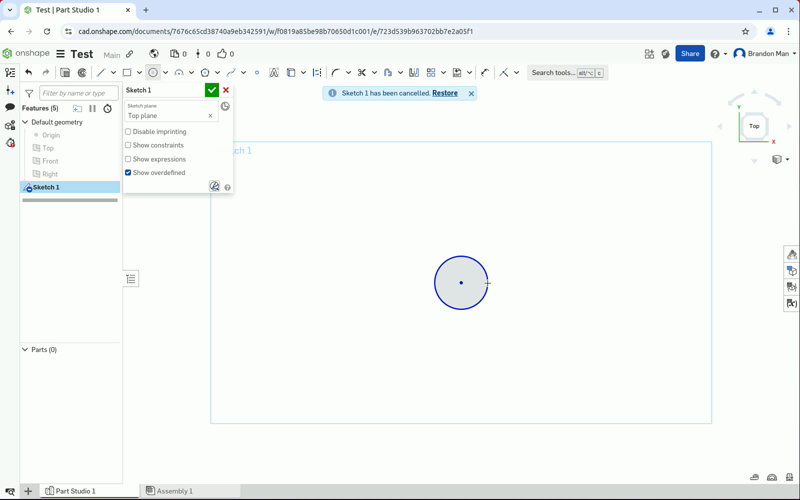
key_down(shift)
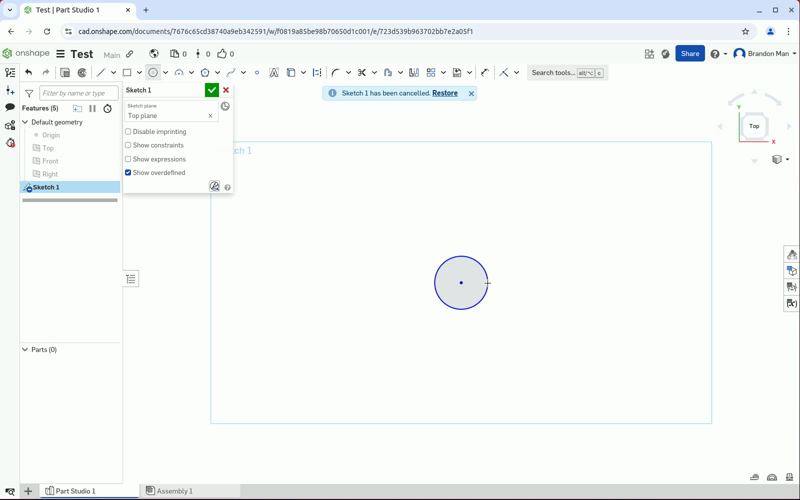
mouse_move(461, 282)
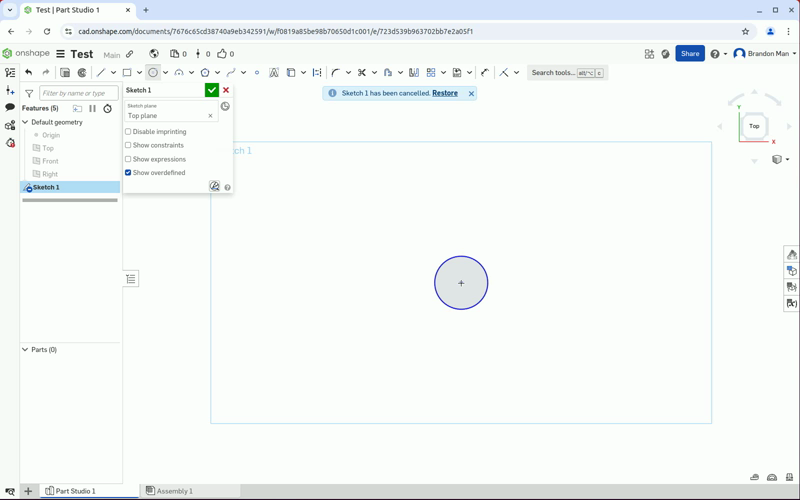
click(461, 282)
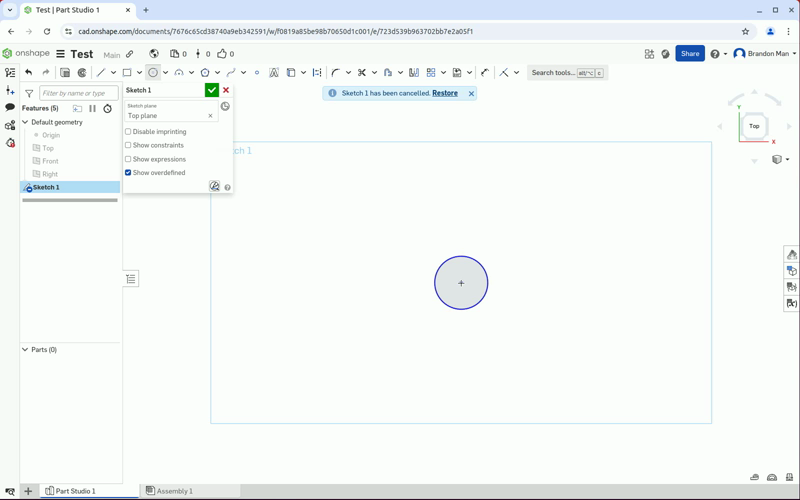
key_up(shift)
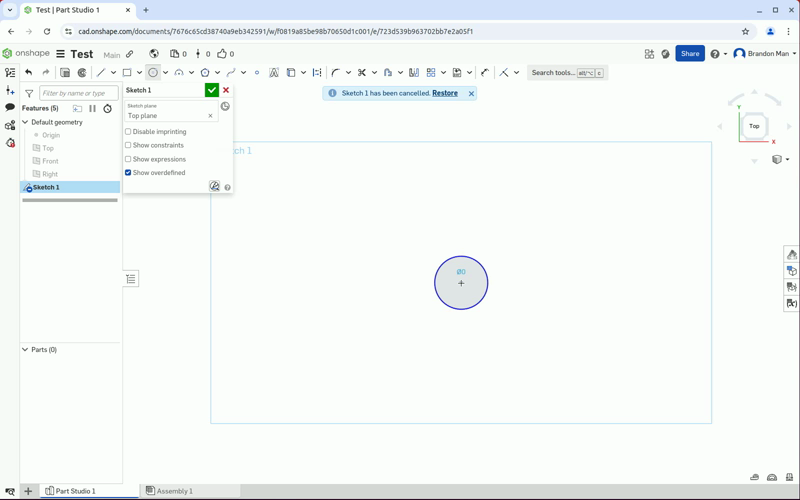
mouse_move(471, 282)
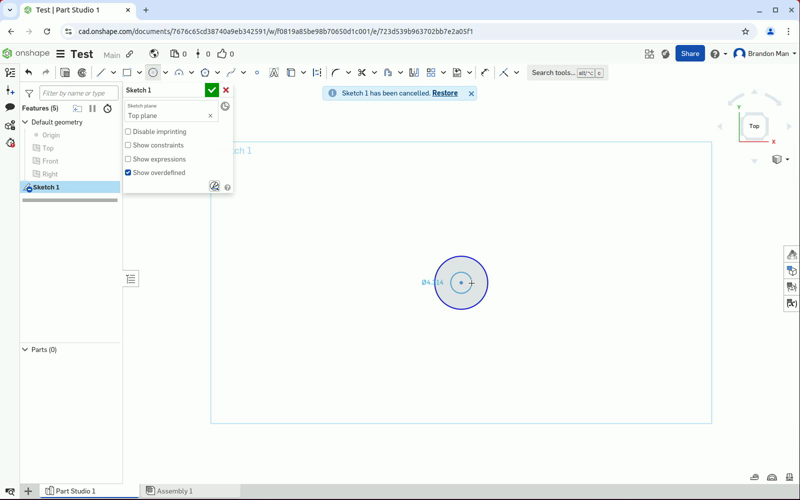
click(471, 282)
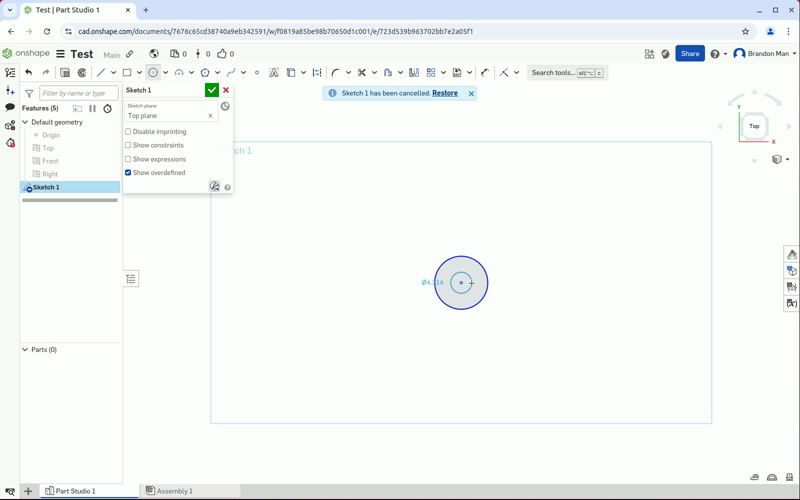
key(esc)
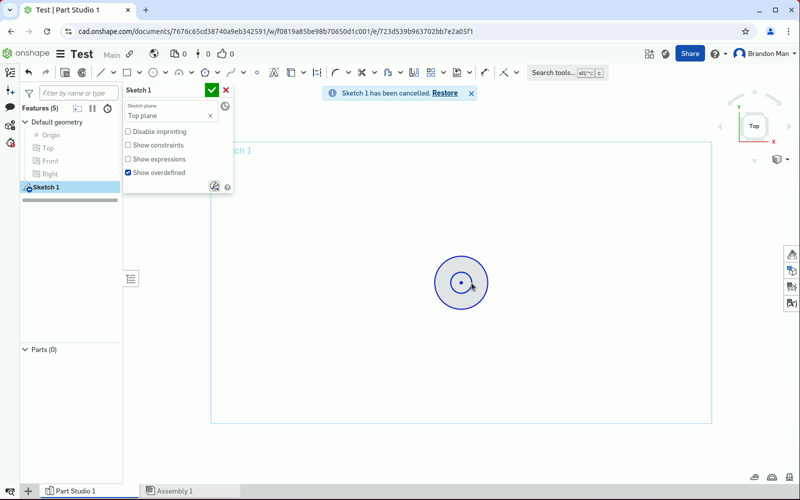
mouse_move(460, 303)
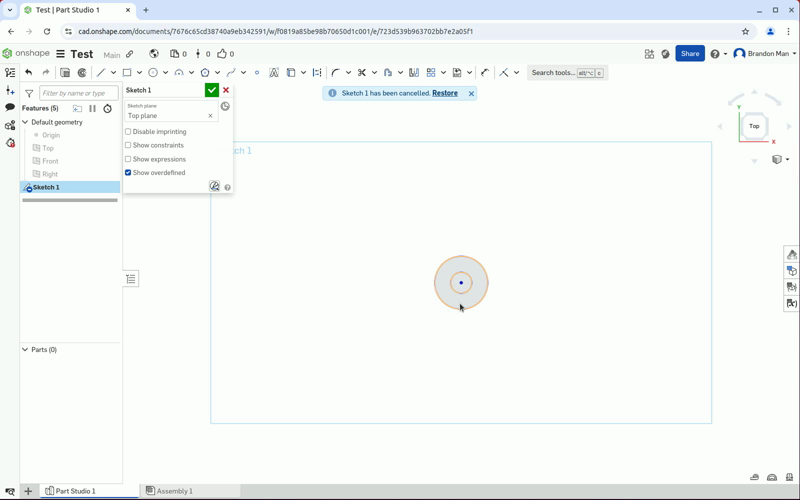
click(460, 303)
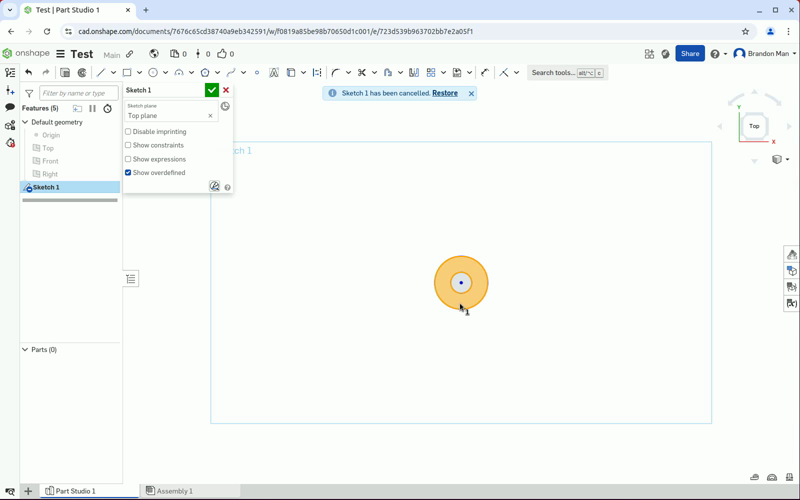
mouse_move(73, 352)
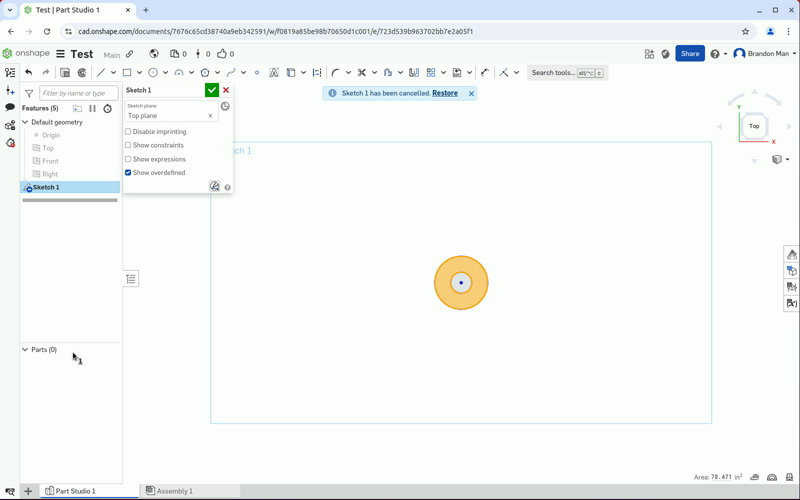
key(shift+y)
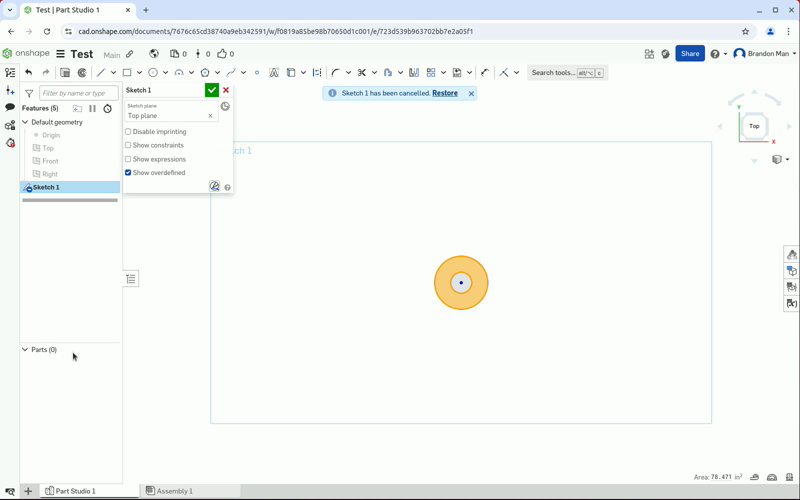
key(shift+e)
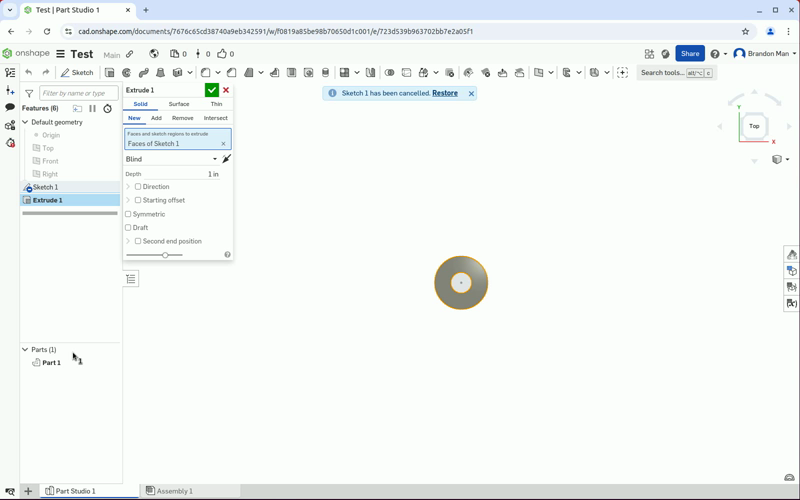
mouse_move(143, 106)
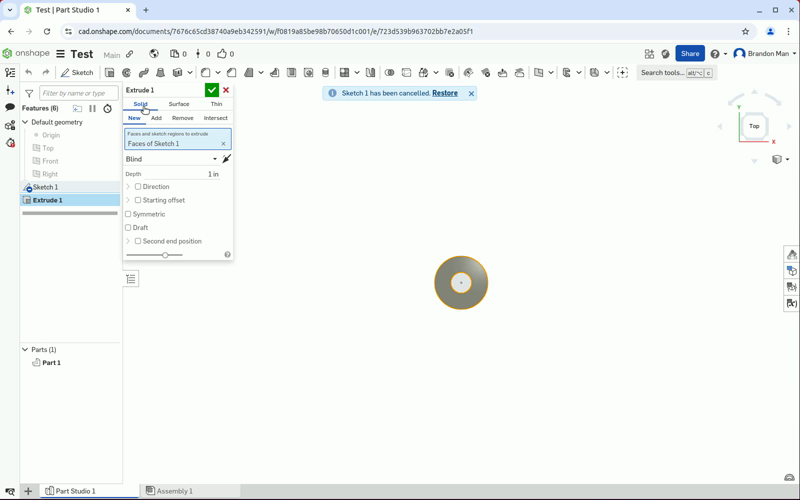
click(143, 106)
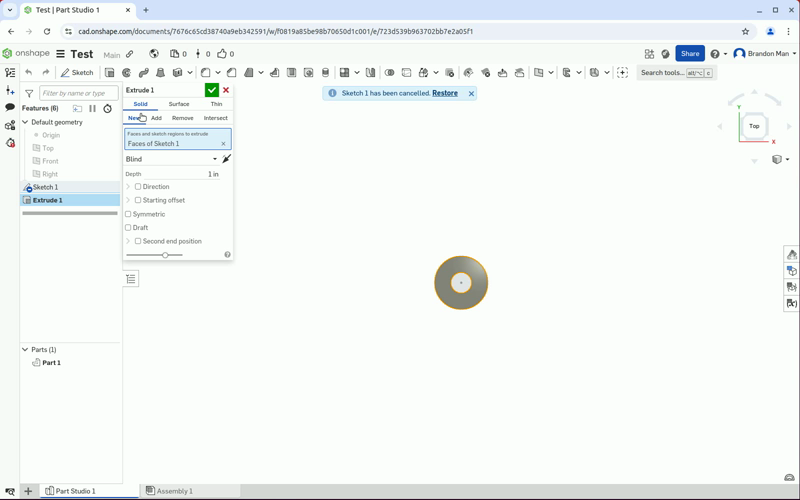
mouse_move(137, 120)
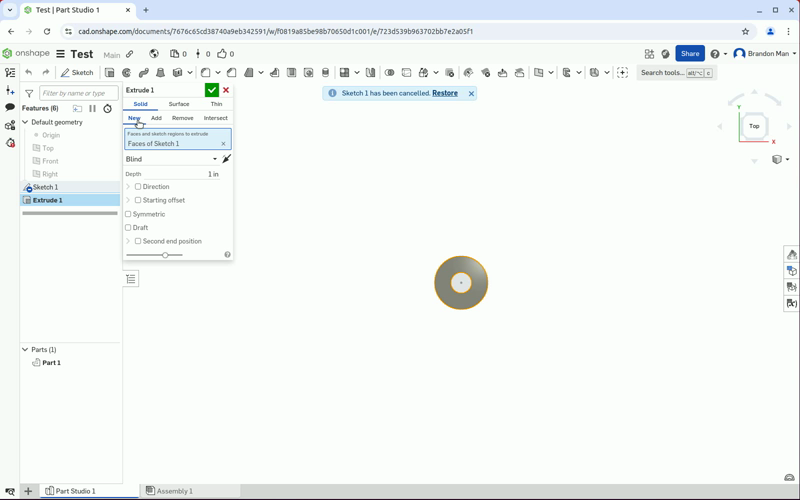
click(137, 120)
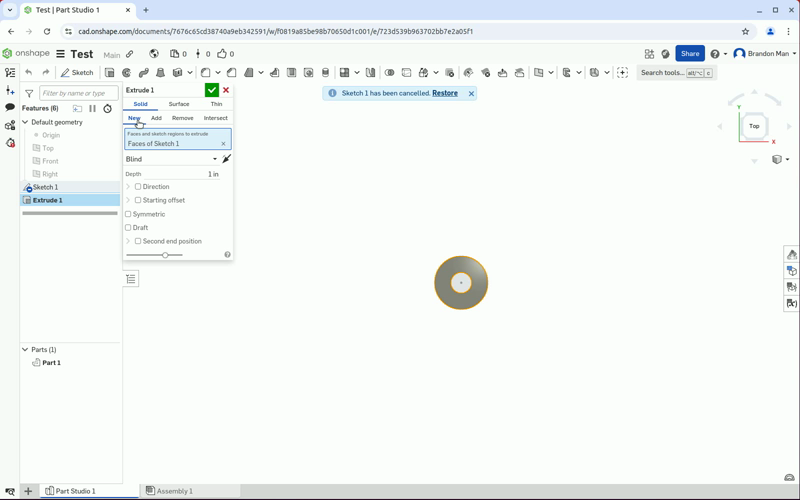
key(tab, 4)
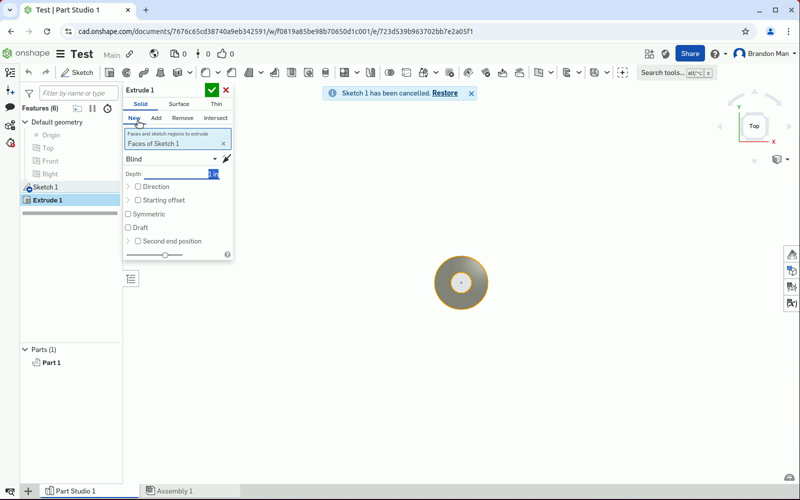
text(2.166)
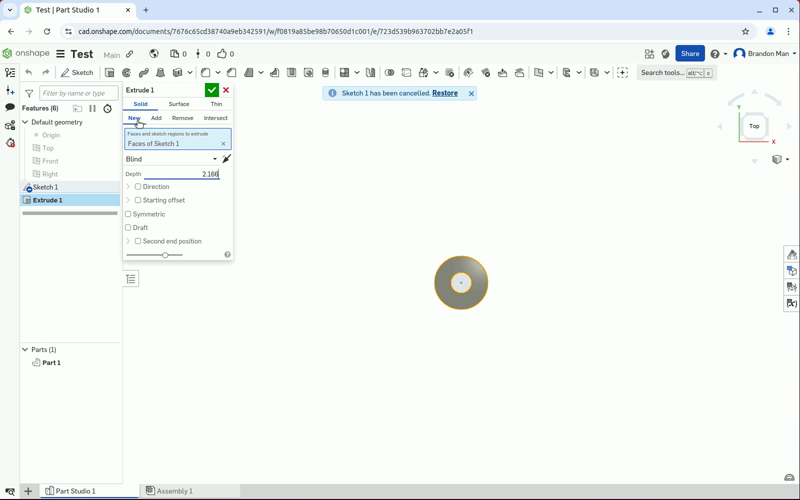
key(enter)
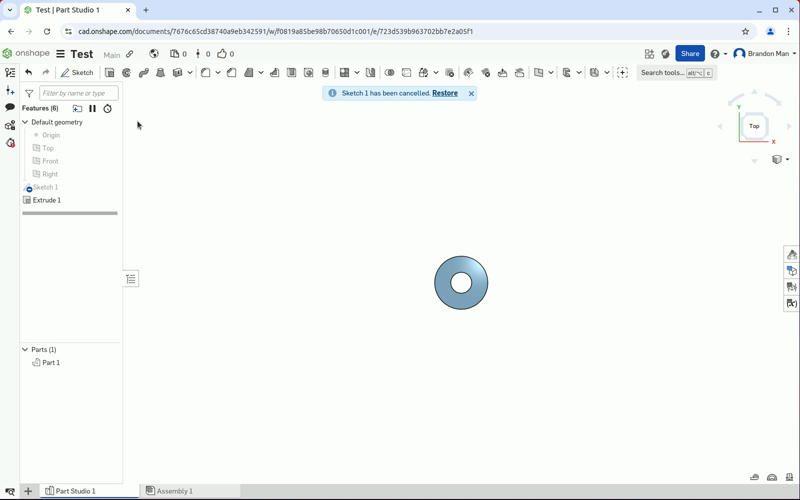
key(shift+h)
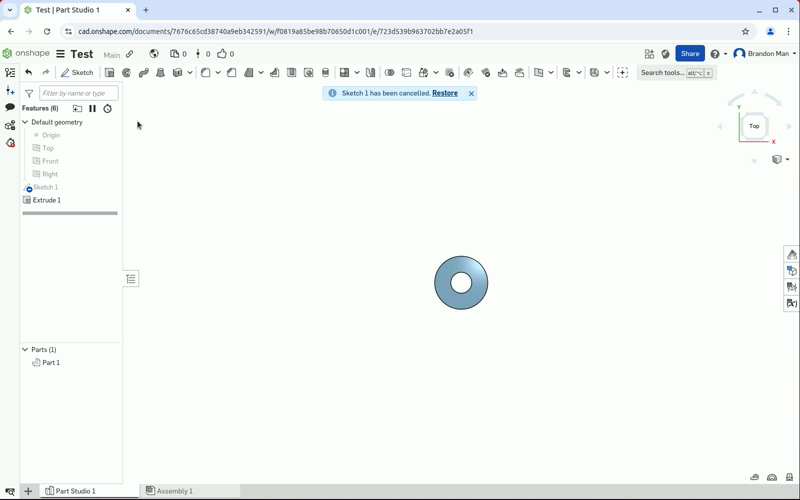
key(shift+h)
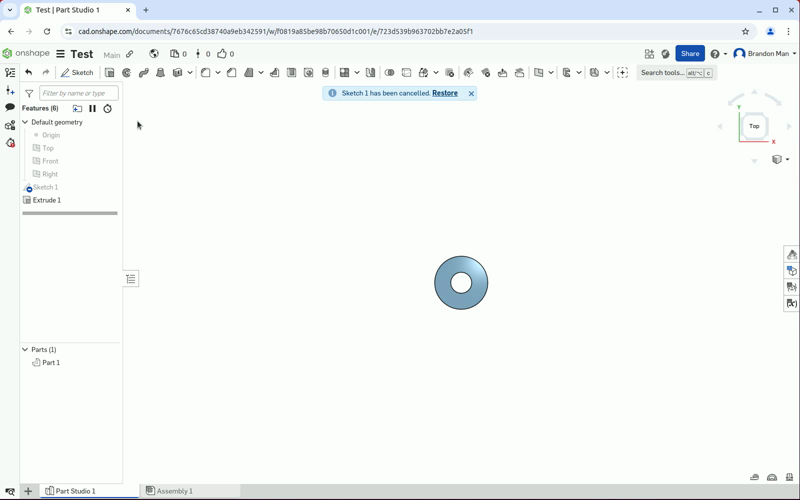
mouse_move(73, 189)
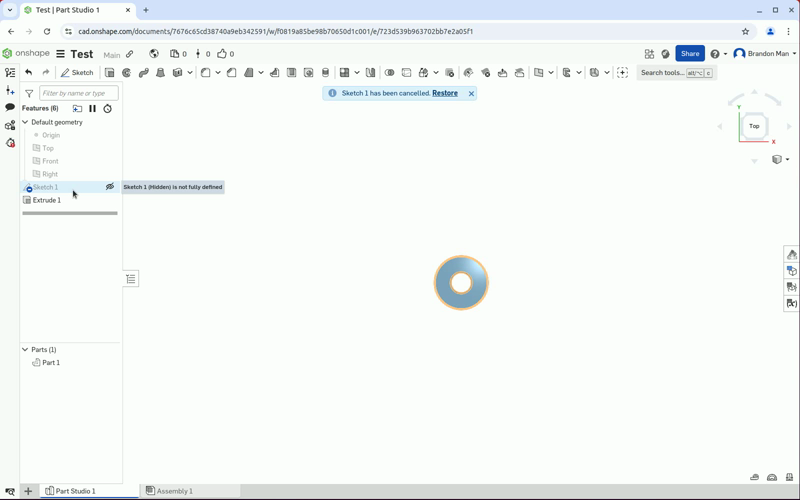
click(73, 189)
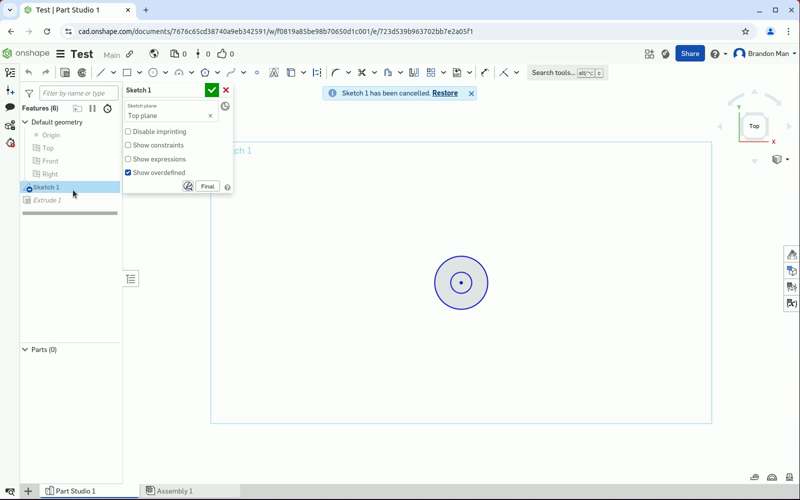
mouse_move(229, 92)
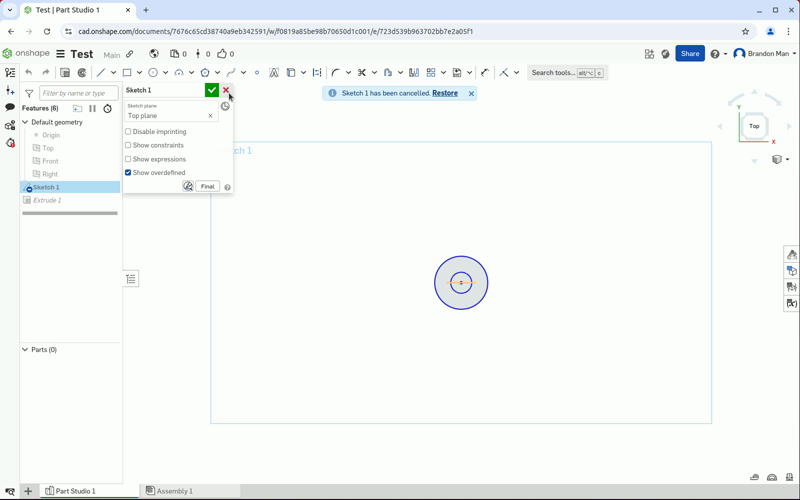
click(229, 92)
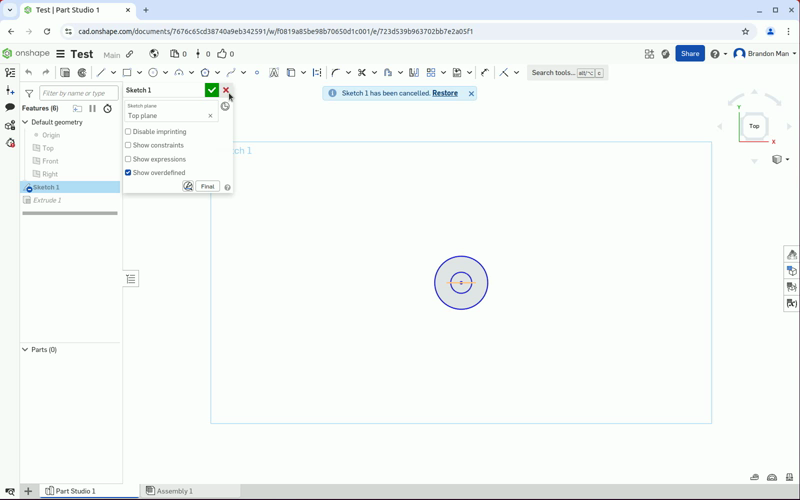
key(shift+s)
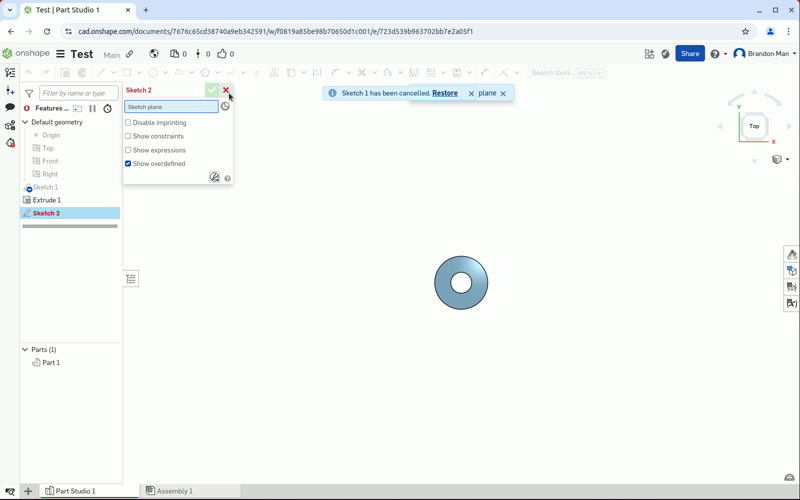
mouse_move(73, 150)
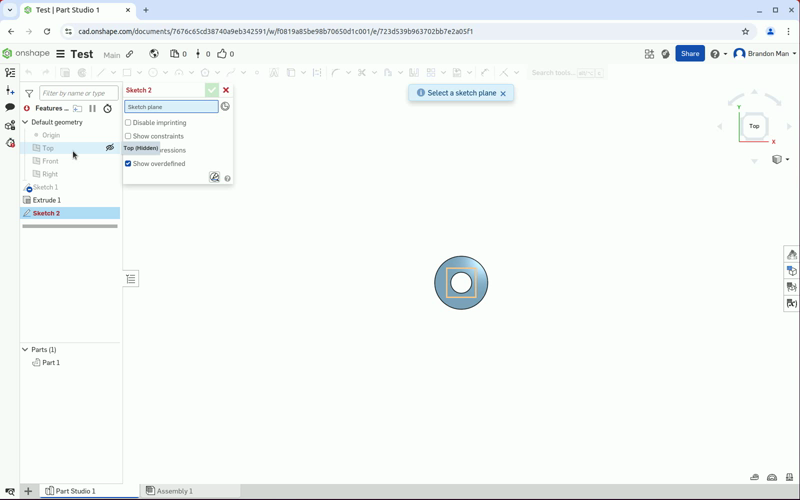
click(73, 150)
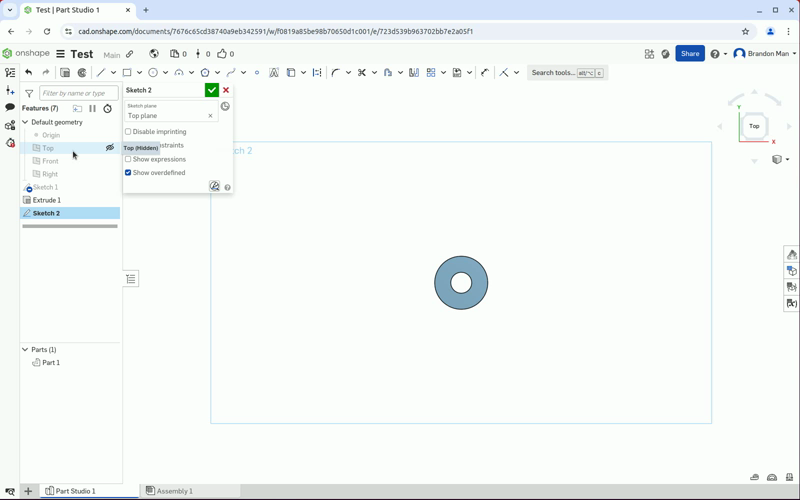
mouse_move(73, 352)
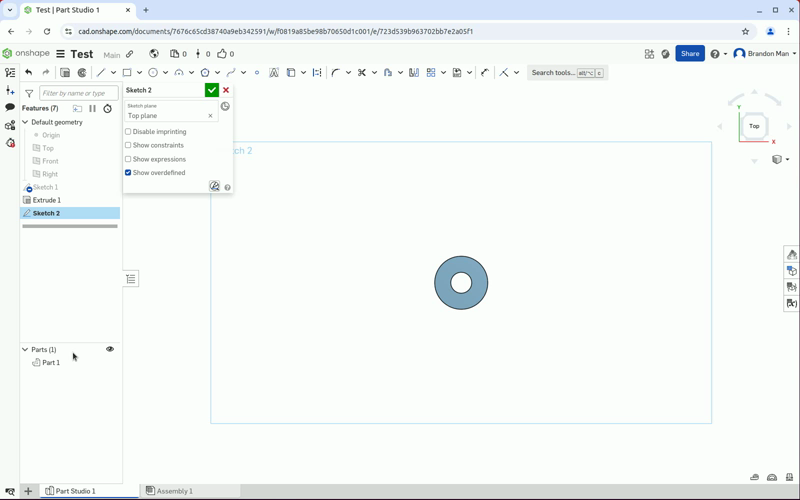
key(y)
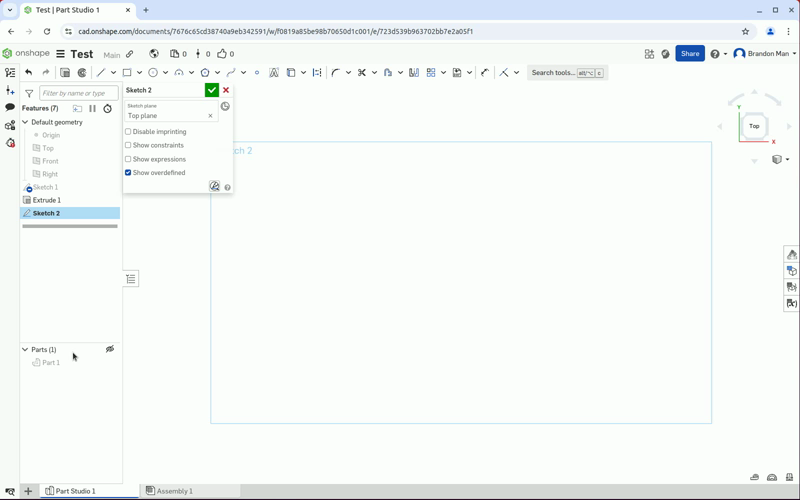
key(c)
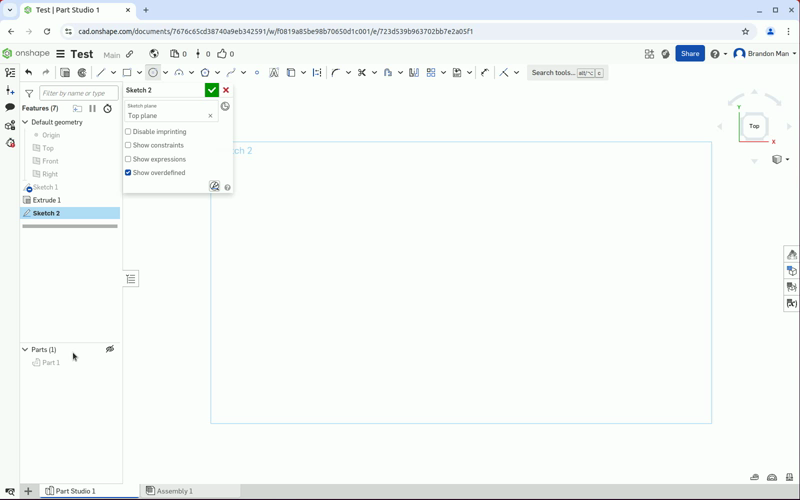
key_down(shift)
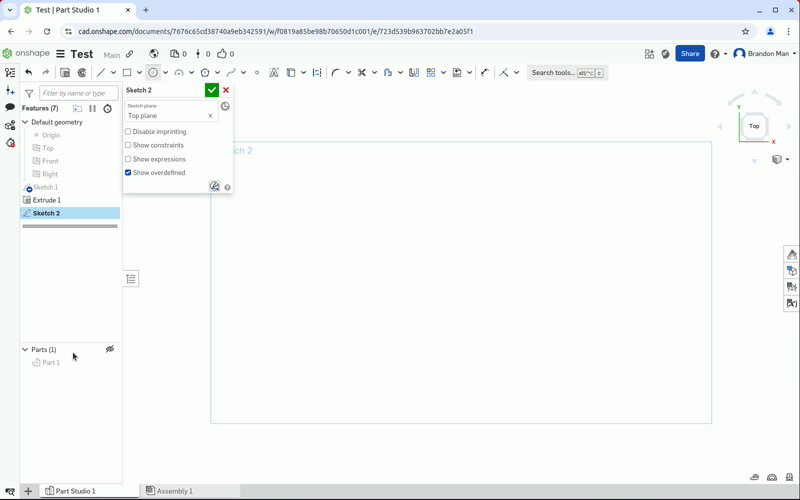
mouse_move(396, 282)
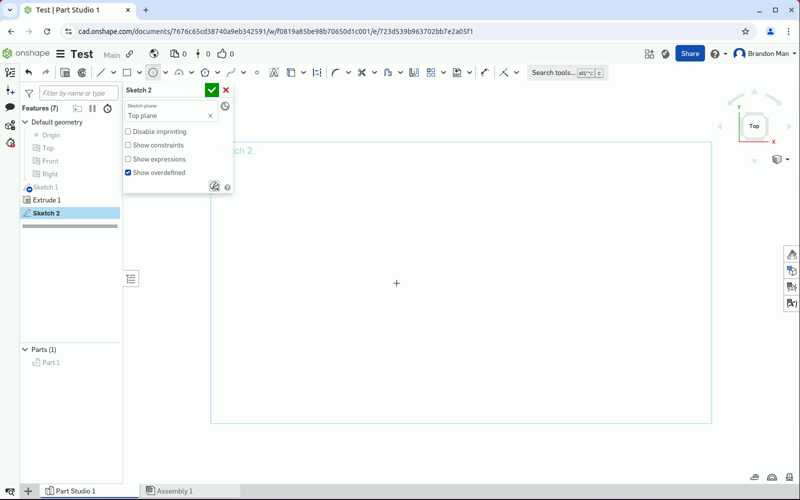
click(396, 282)
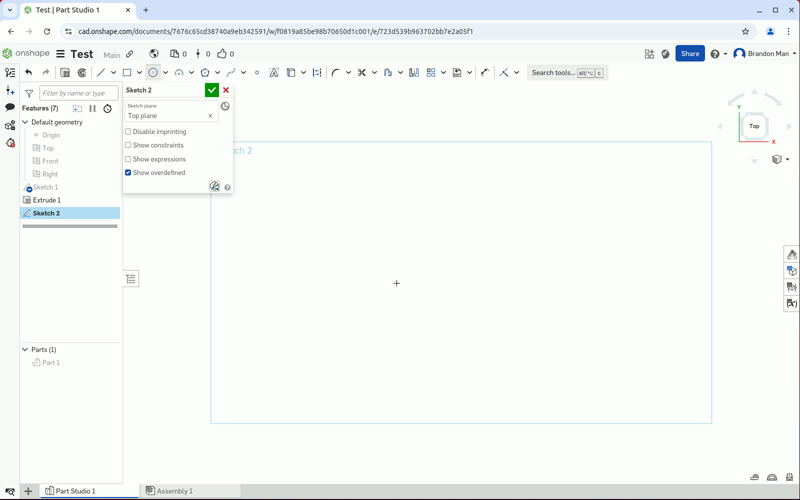
key_up(shift)
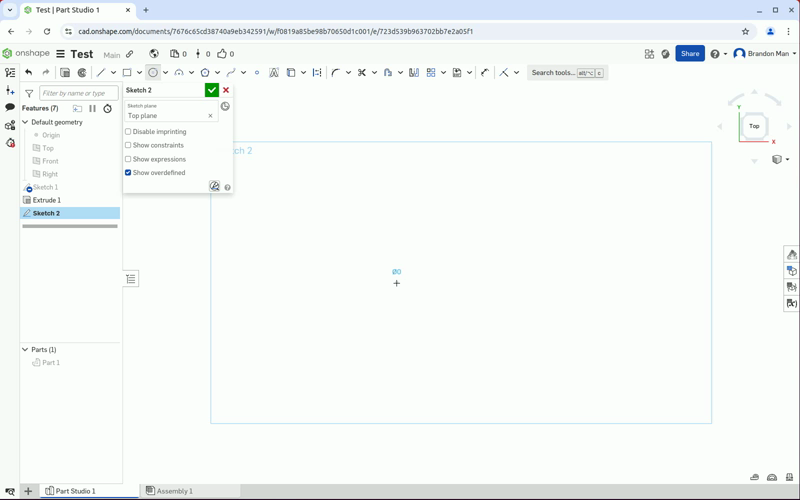
mouse_move(422, 282)
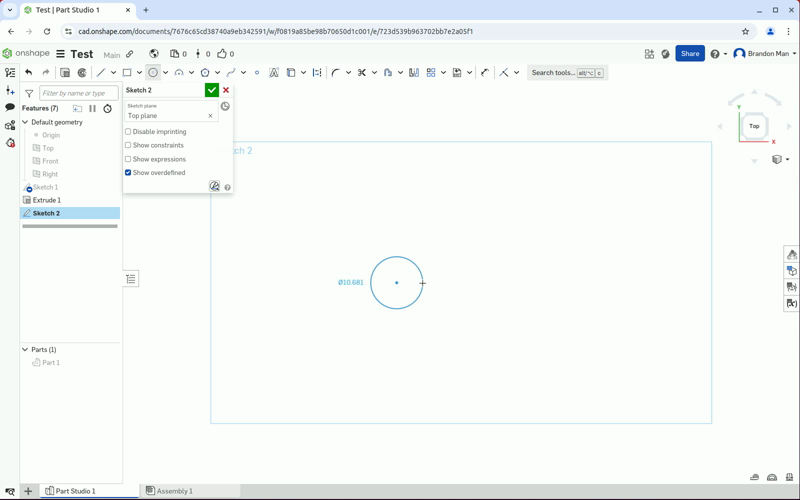
click(422, 282)
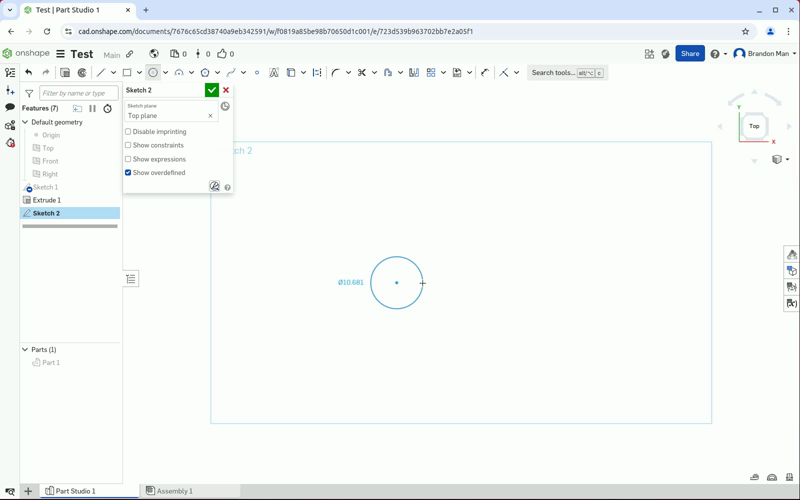
key(esc)
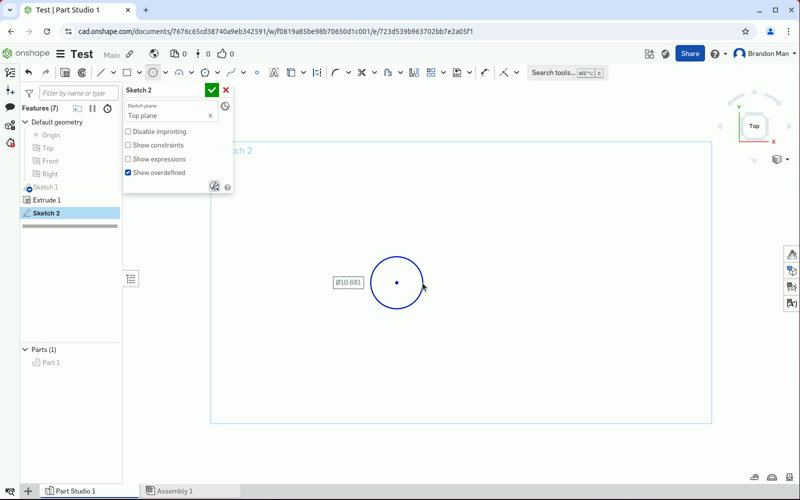
key(c)
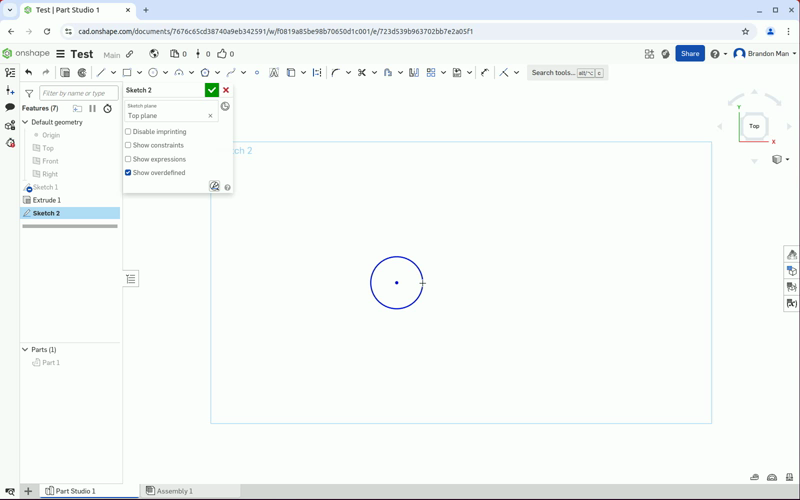
key_down(shift)
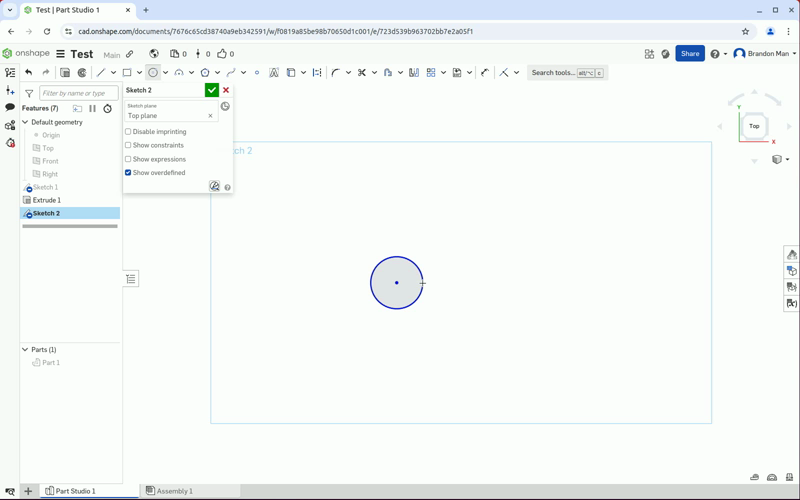
mouse_move(396, 282)
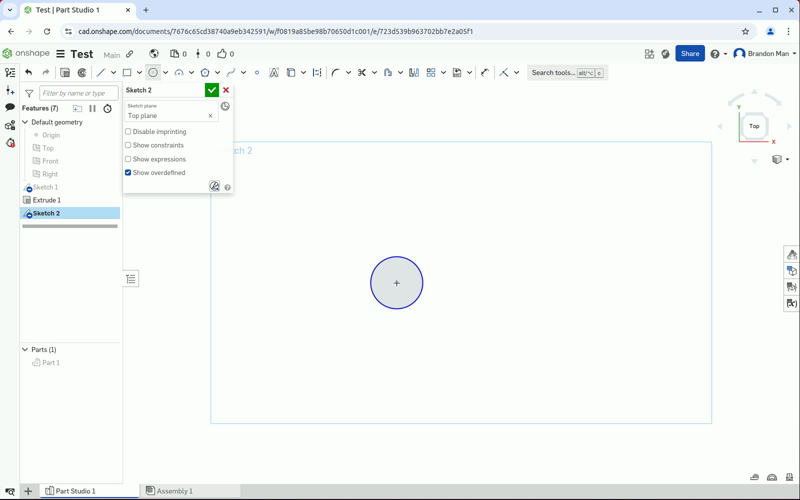
click(396, 282)
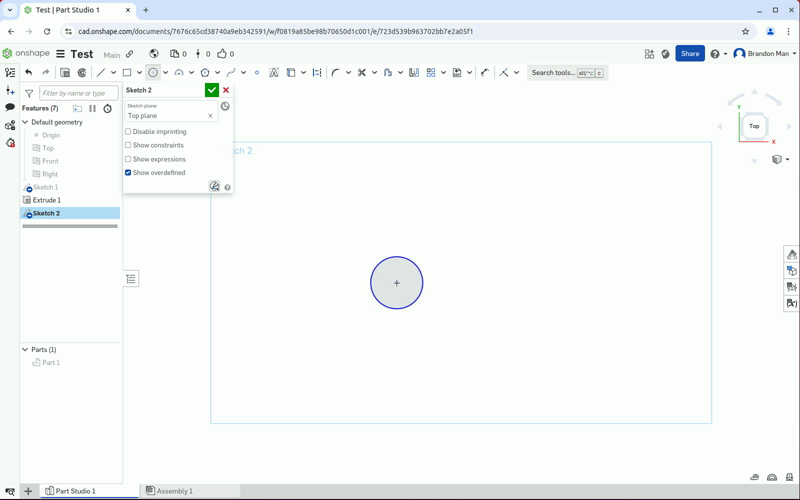
key_up(shift)
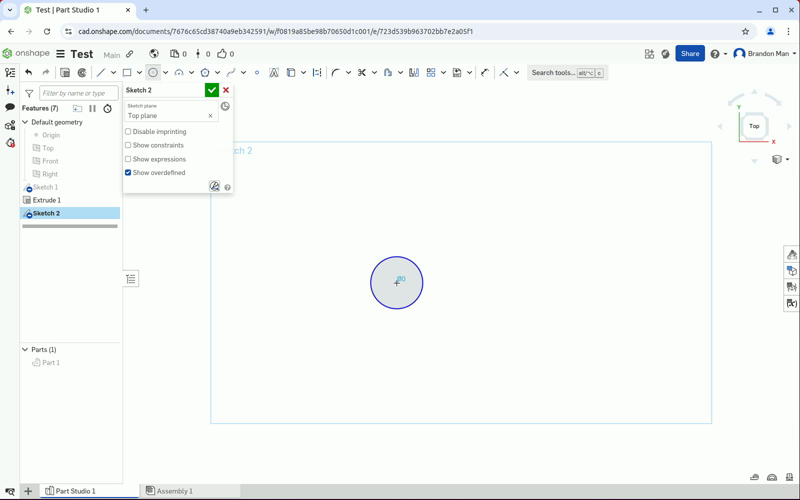
mouse_move(407, 282)
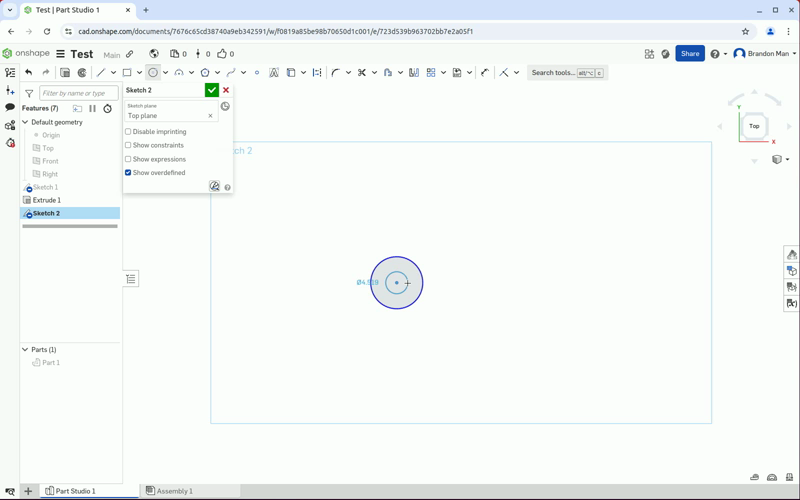
click(407, 282)
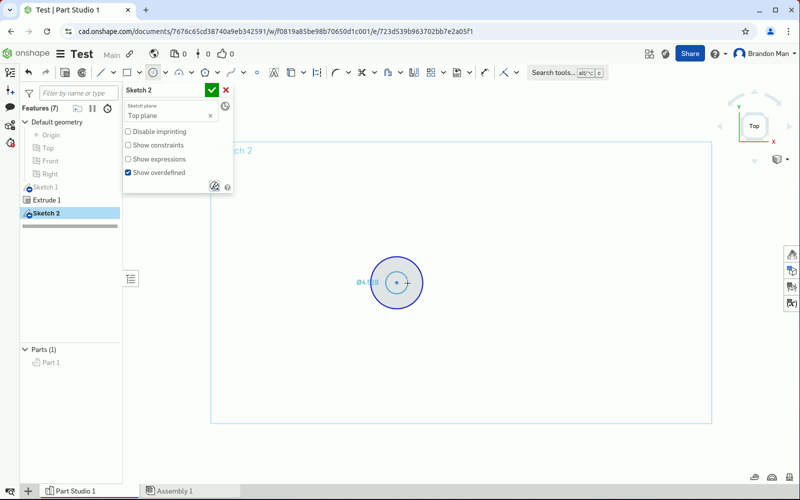
key(esc)
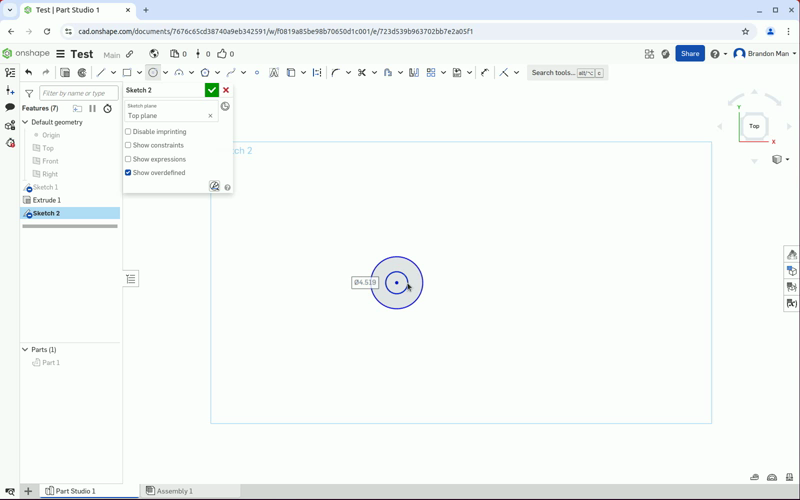
mouse_move(392, 259)
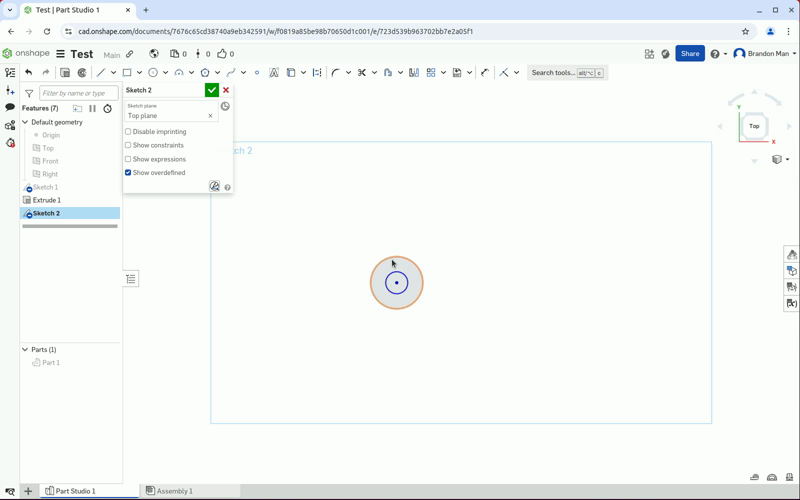
scroll(6)
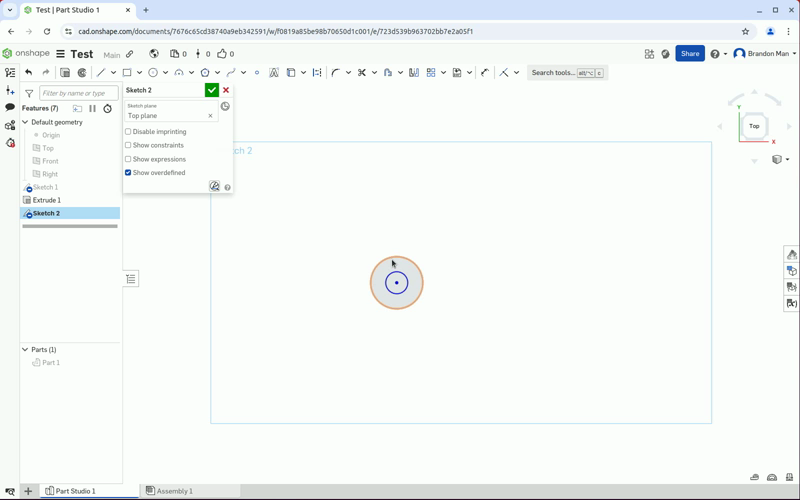
scroll(6)
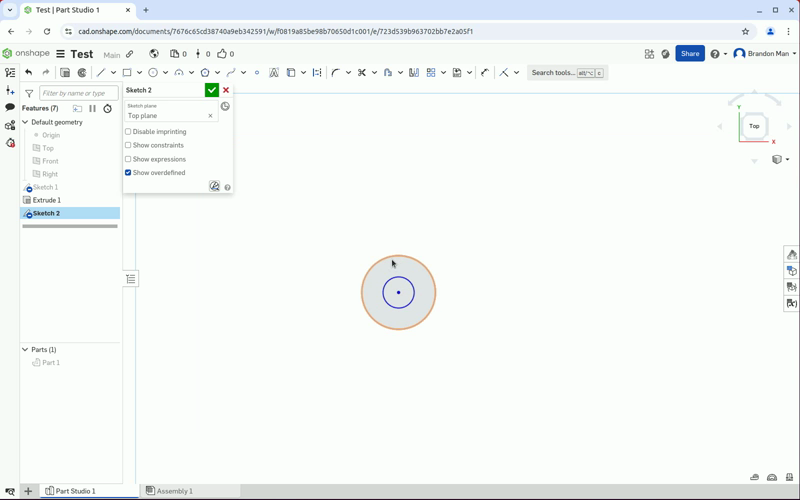
scroll(6)
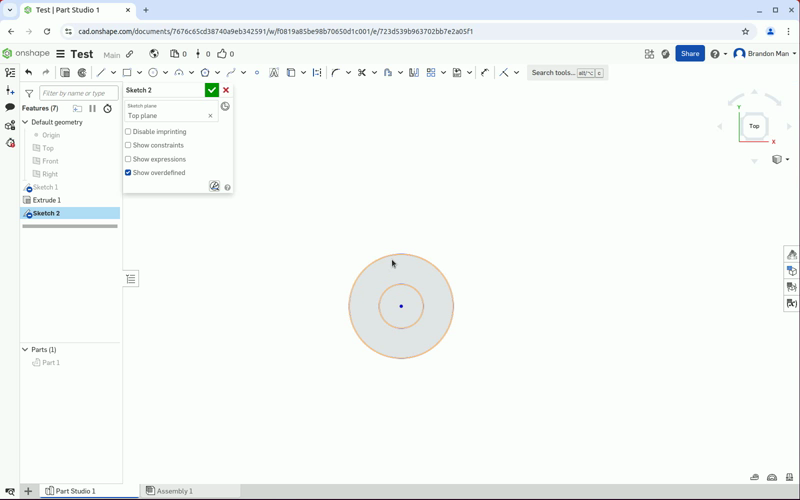
scroll(6)
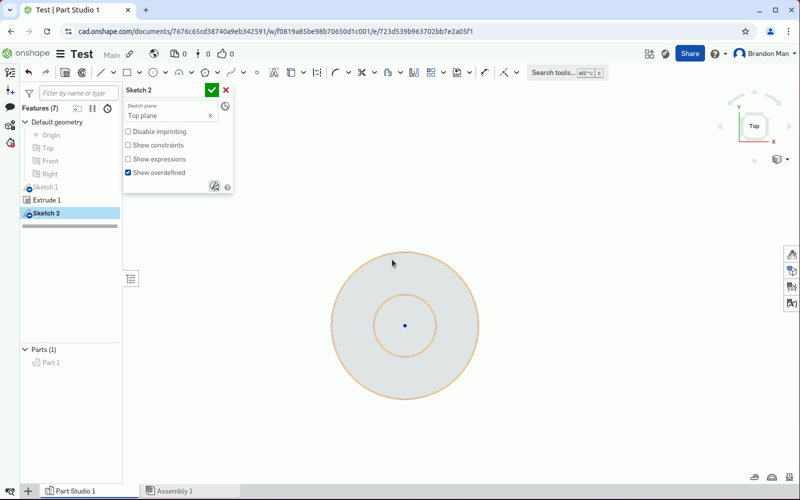
scroll(6)
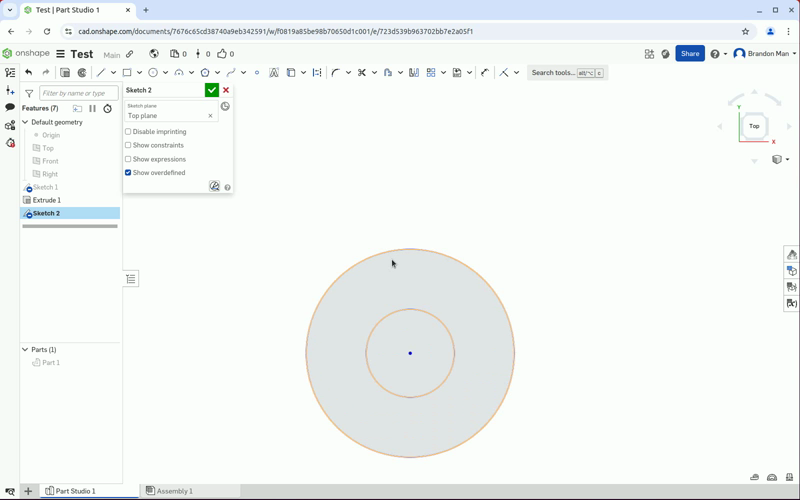
scroll(6)
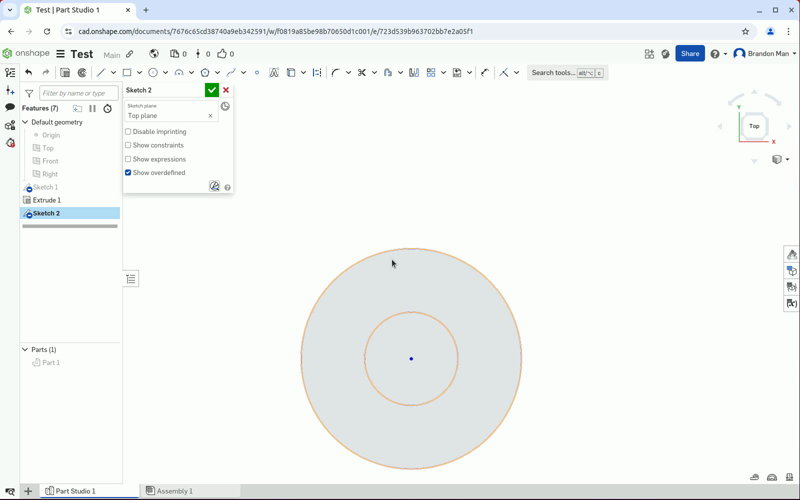
scroll(6)
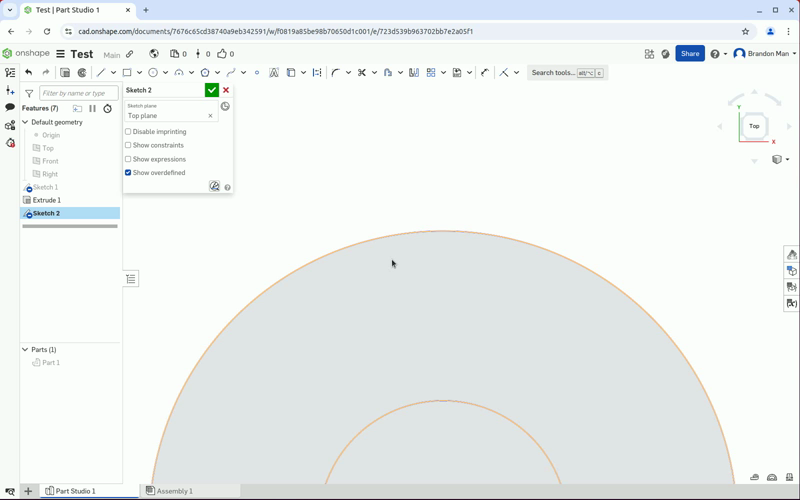
click(392, 259)
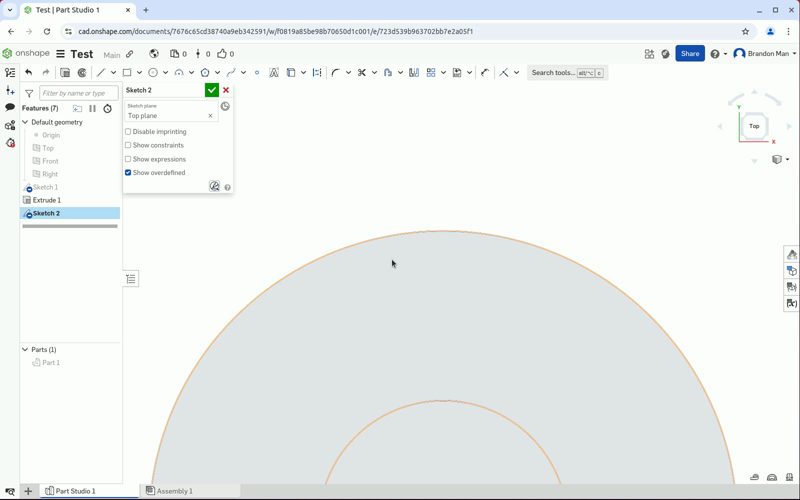
scroll(-6)
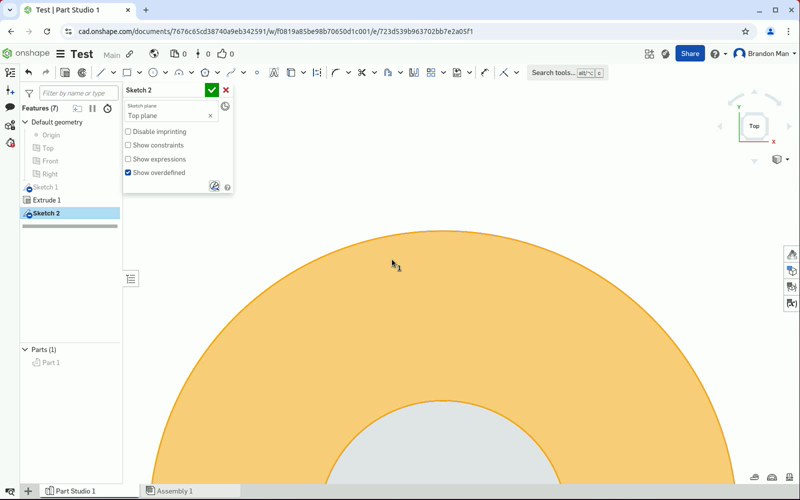
scroll(-6)
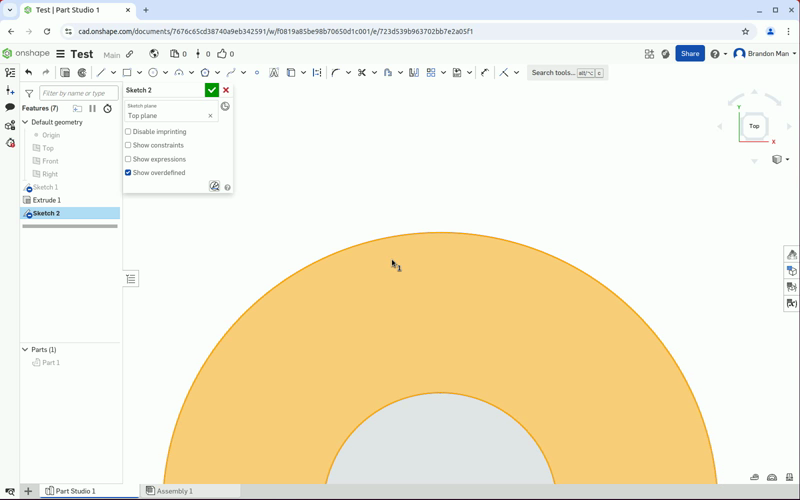
scroll(-6)
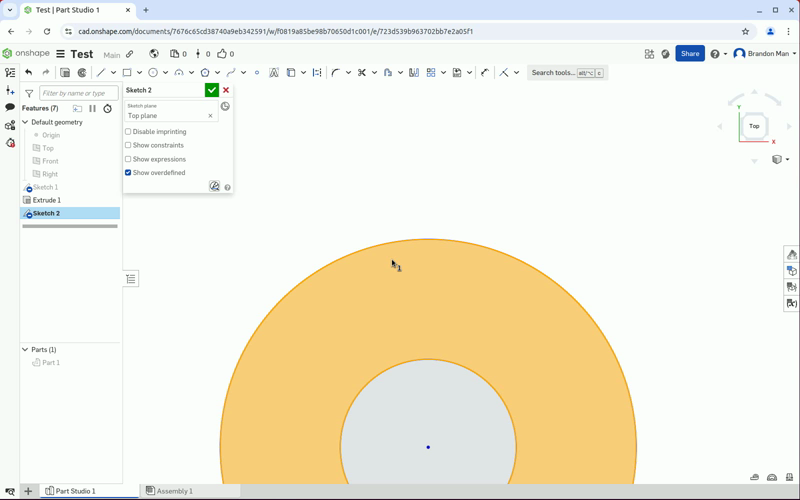
scroll(-6)
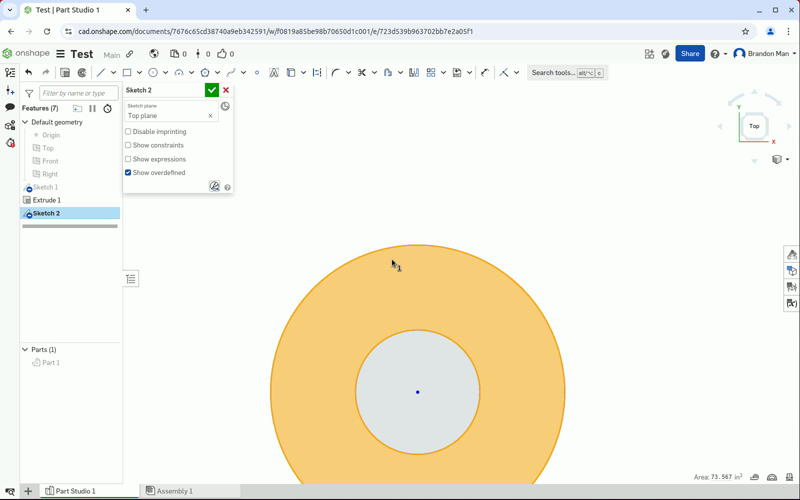
scroll(-6)
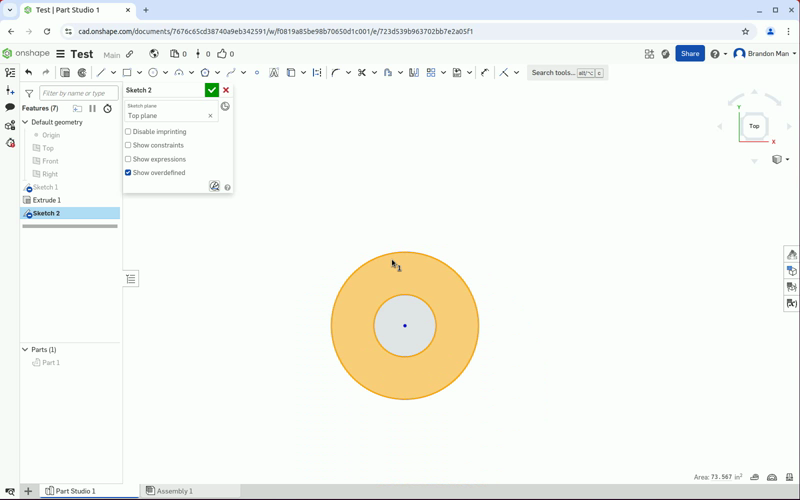
scroll(-6)
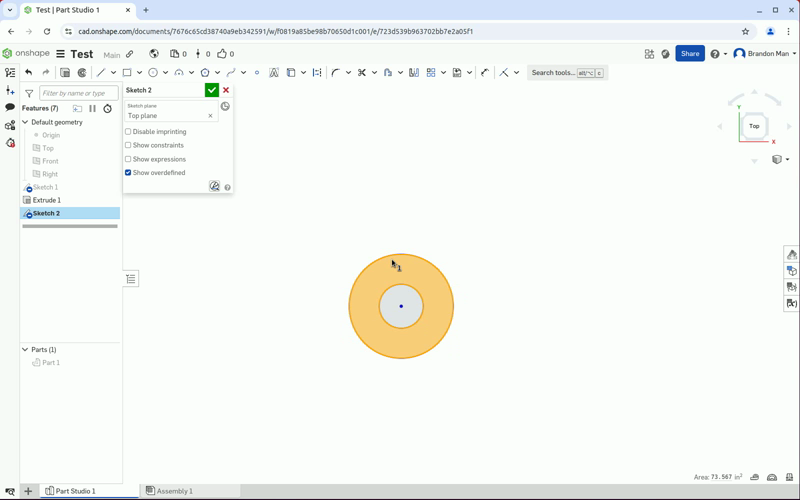
scroll(-6)
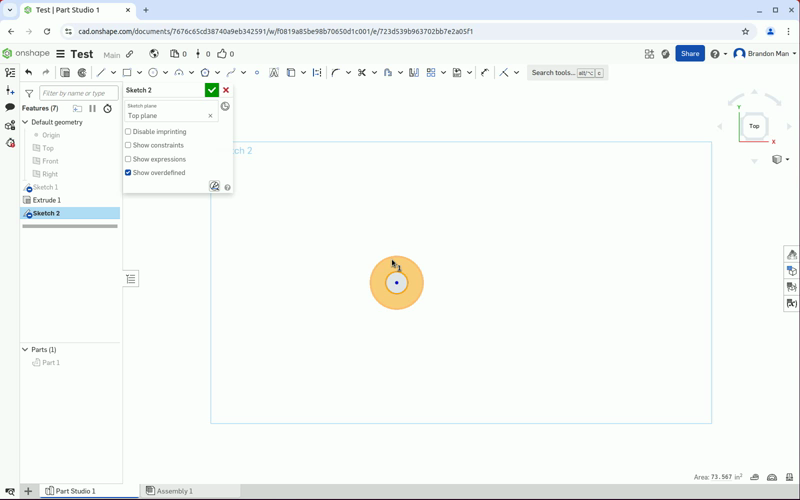
mouse_move(73, 352)
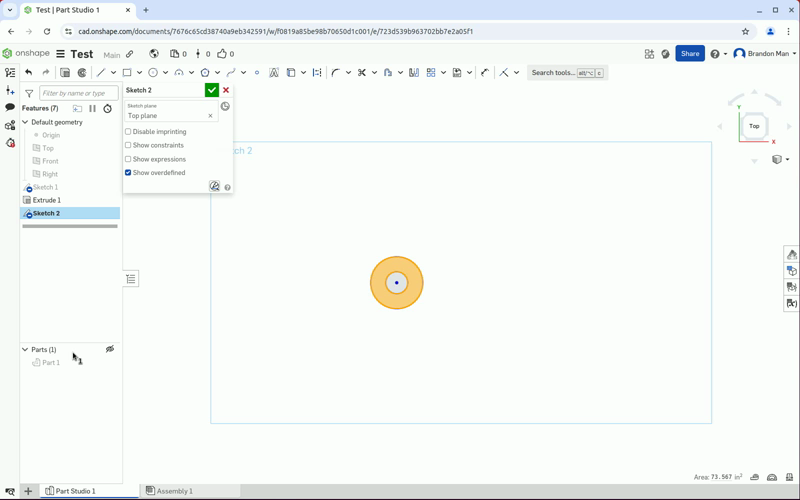
key(shift+y)
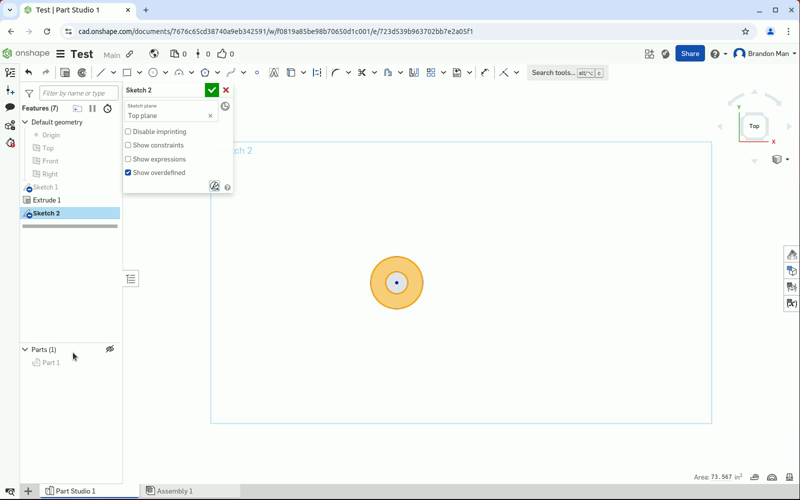
key(shift+e)
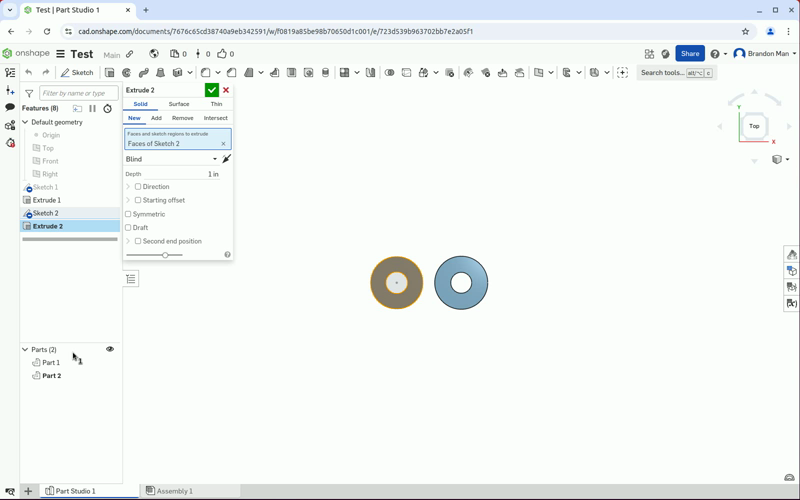
mouse_move(143, 106)
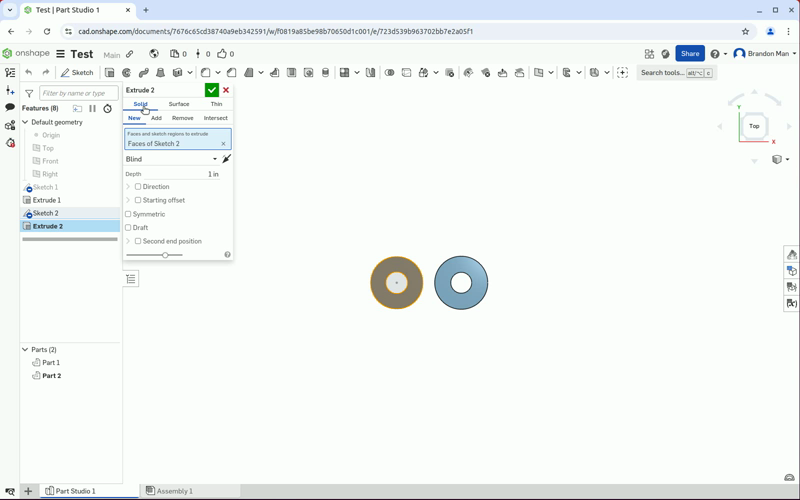
click(143, 106)
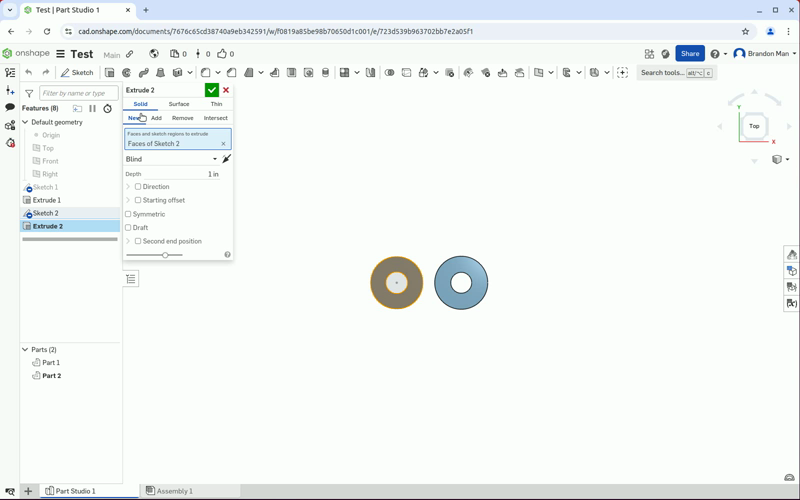
mouse_move(137, 120)
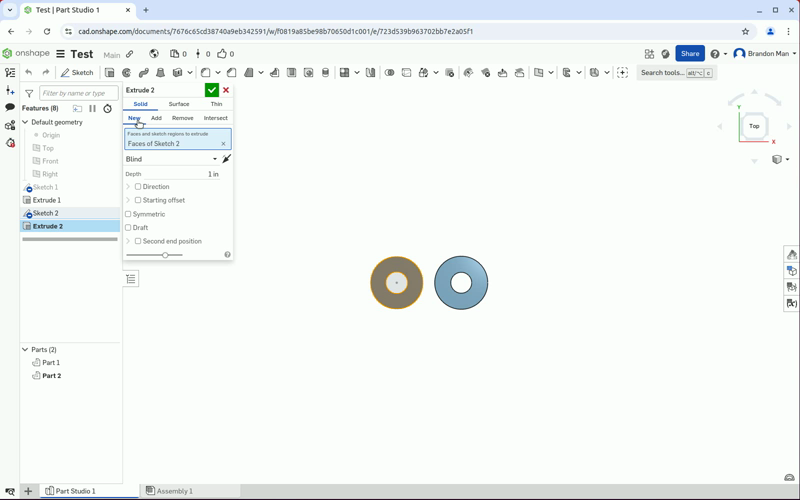
click(137, 120)
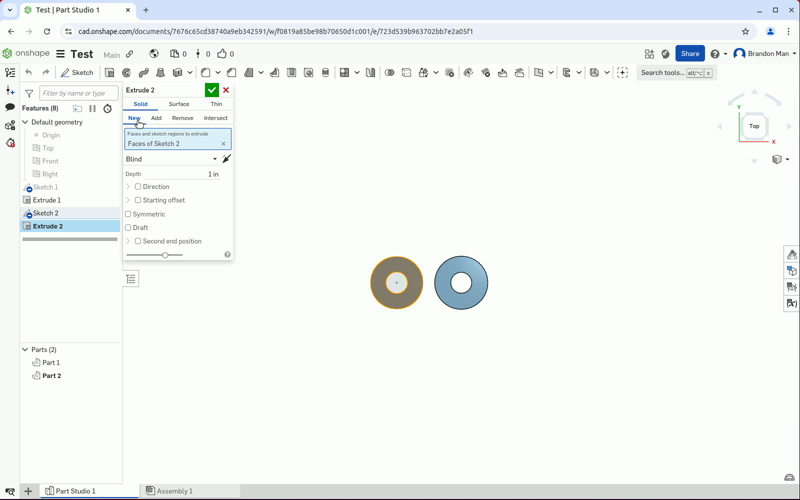
key(tab, 4)
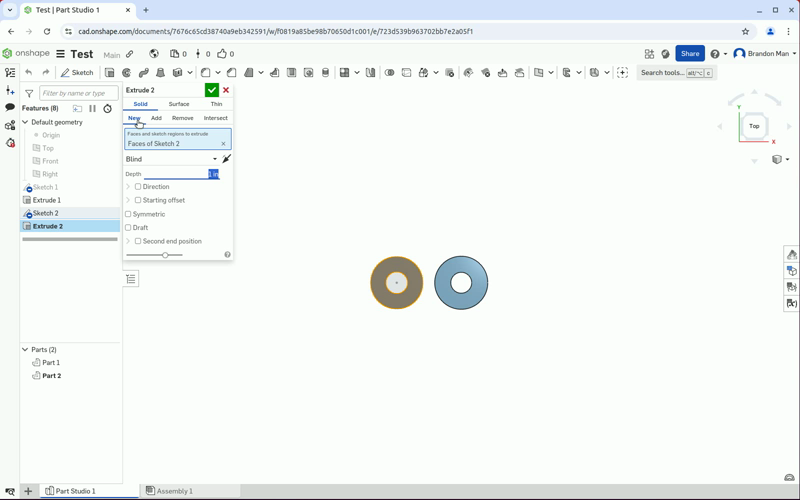
text(2.166)
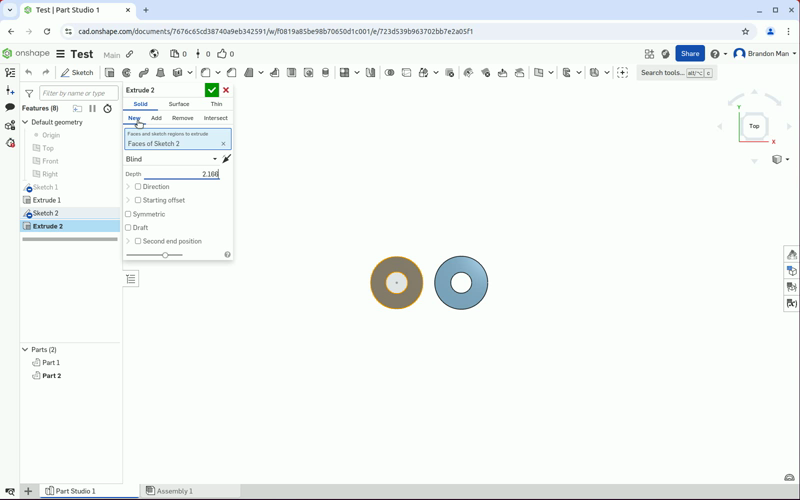
key(enter)
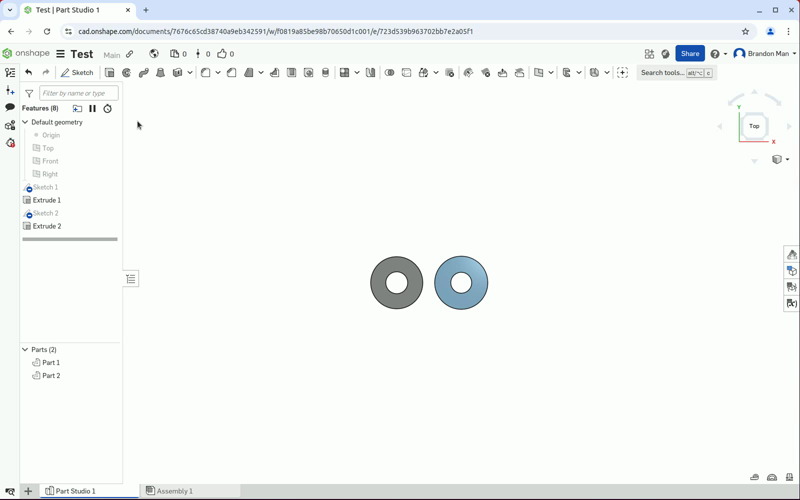
key(shift+h)
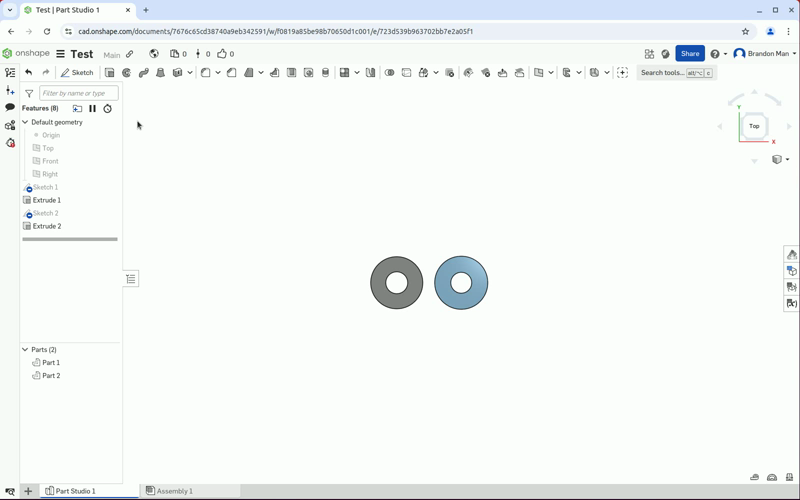
key(shift+h)
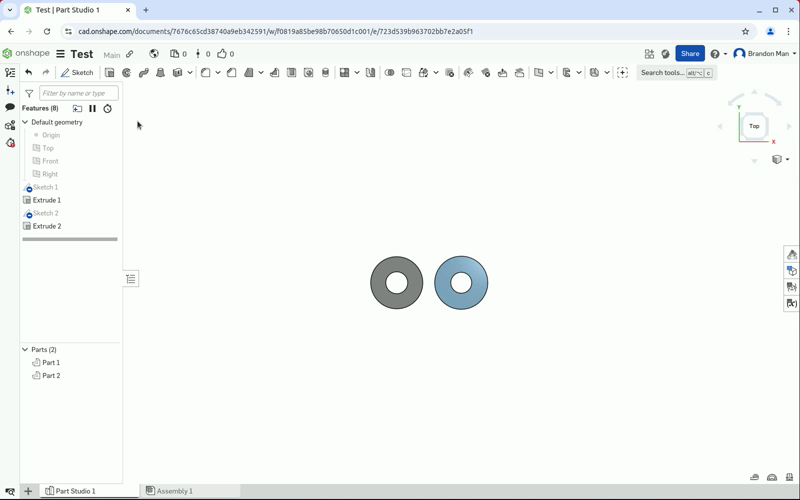
mouse_move(73, 189)
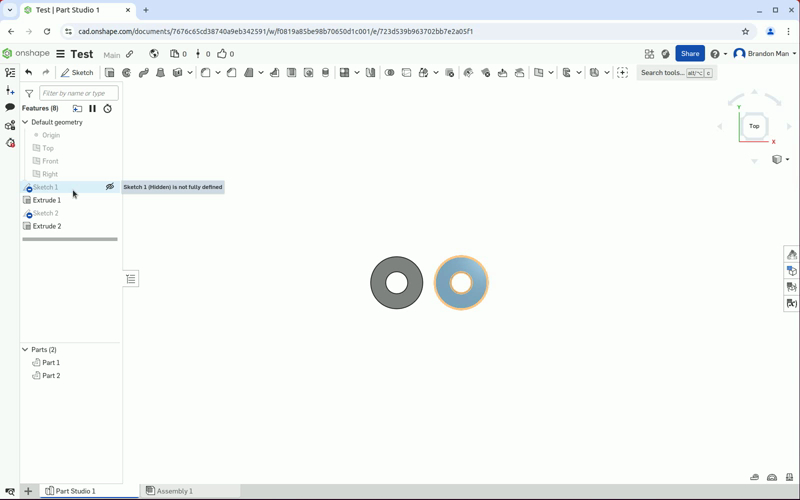
click(73, 189)
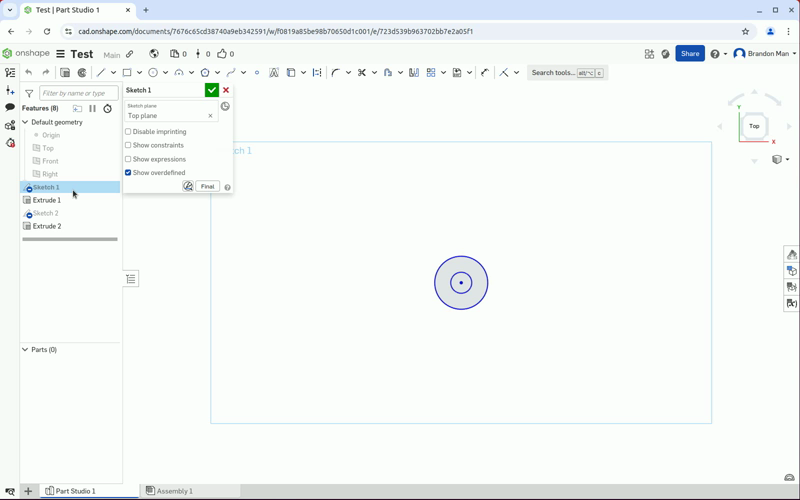
mouse_move(229, 92)
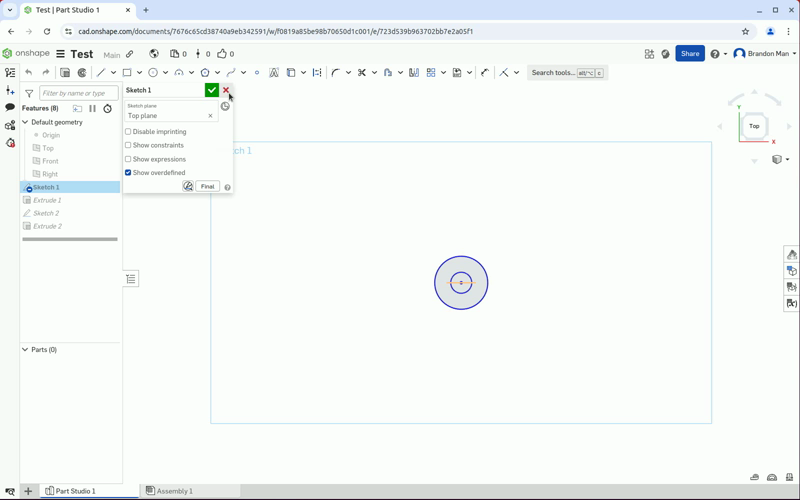
click(229, 92)
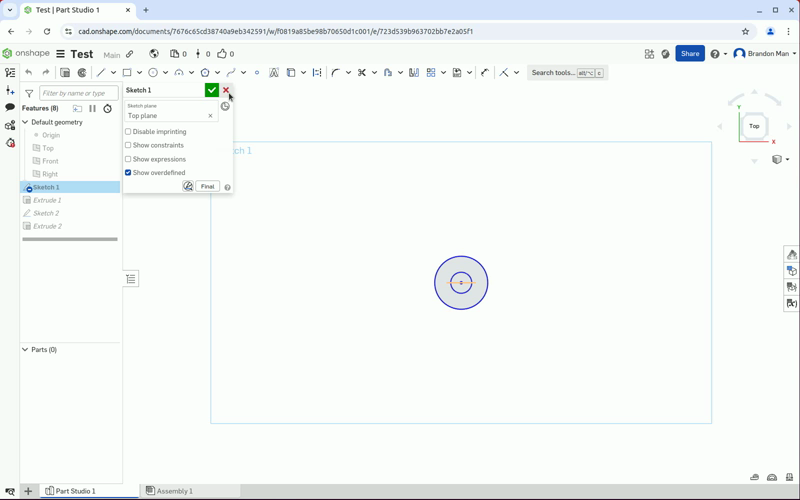
key(shift+s)
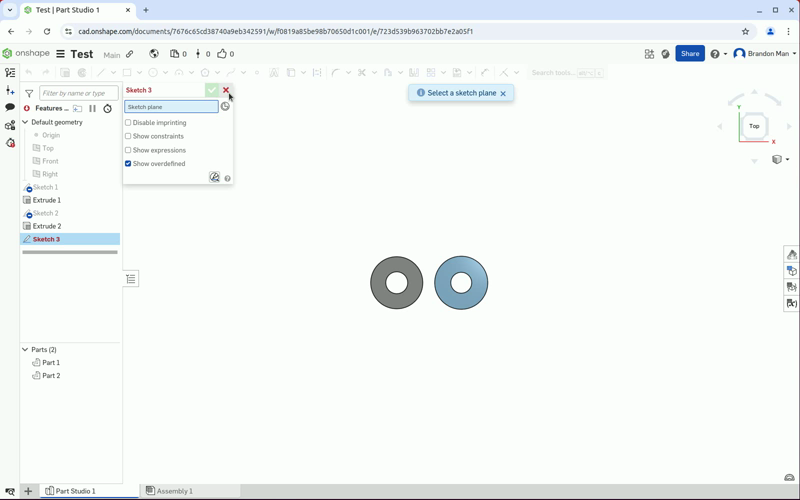
mouse_move(73, 150)
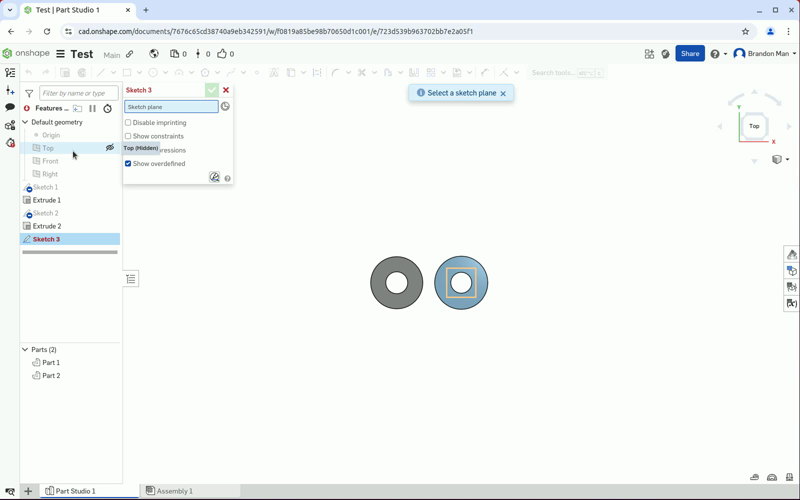
click(73, 150)
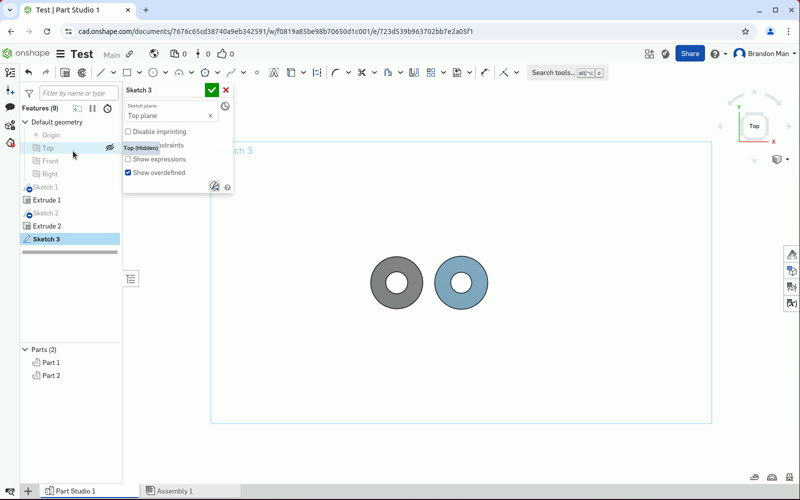
mouse_move(73, 352)
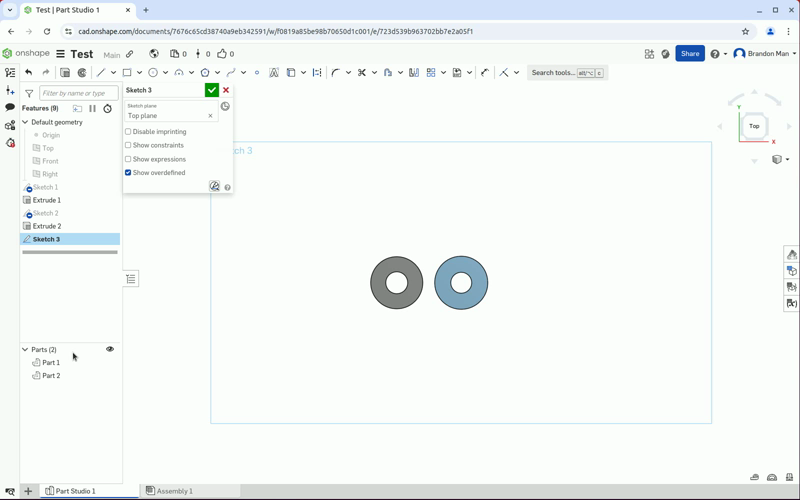
key(y)
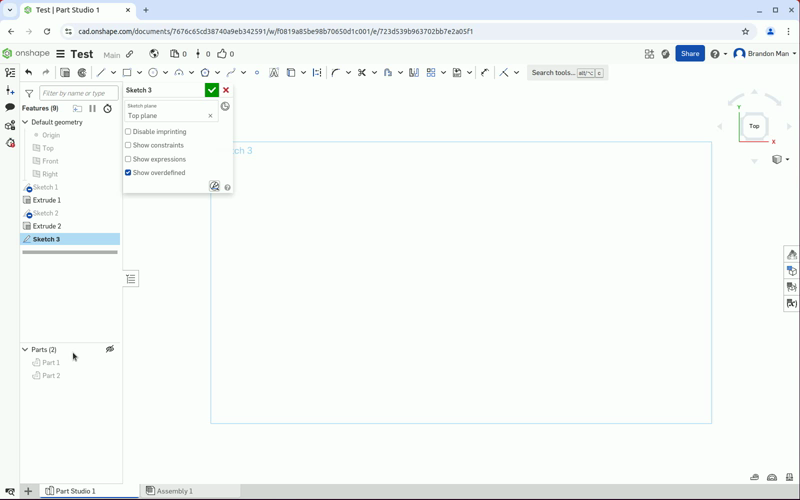
key(c)
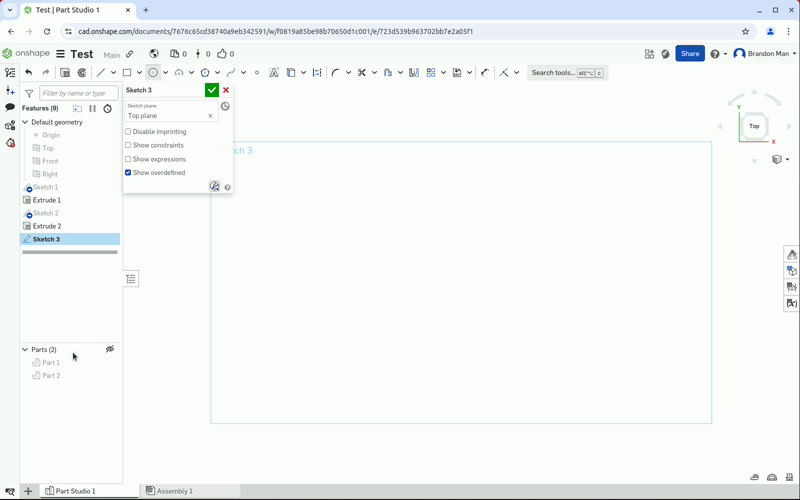
key_down(shift)
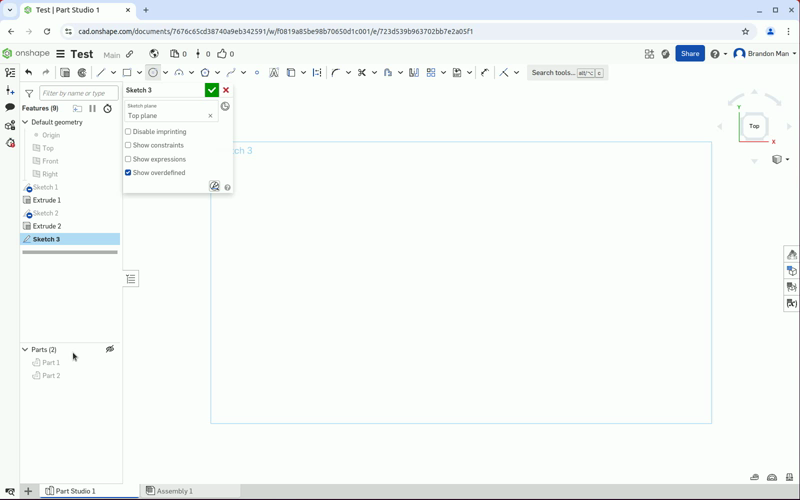
mouse_move(461, 282)
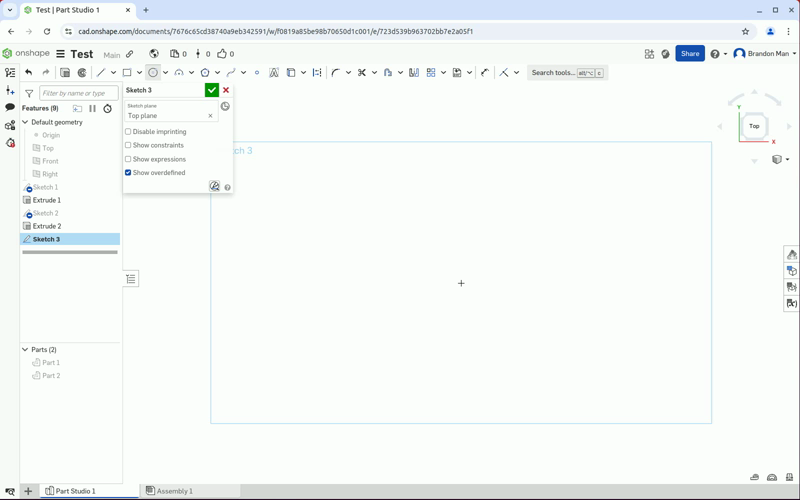
click(461, 282)
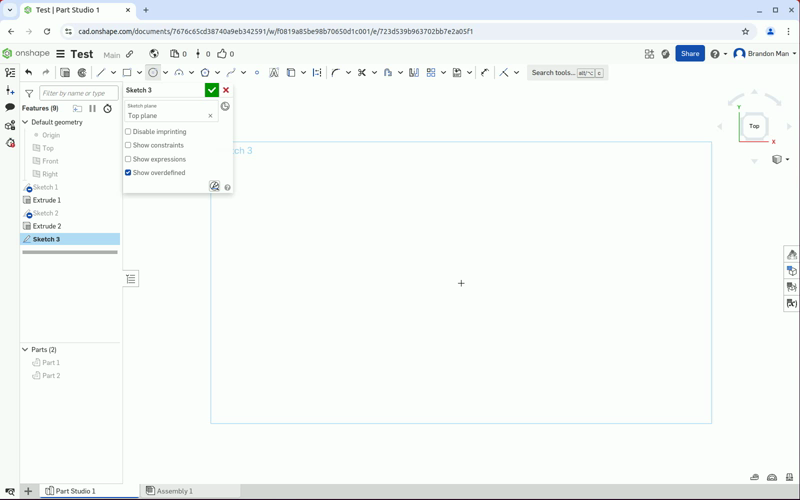
key_up(shift)
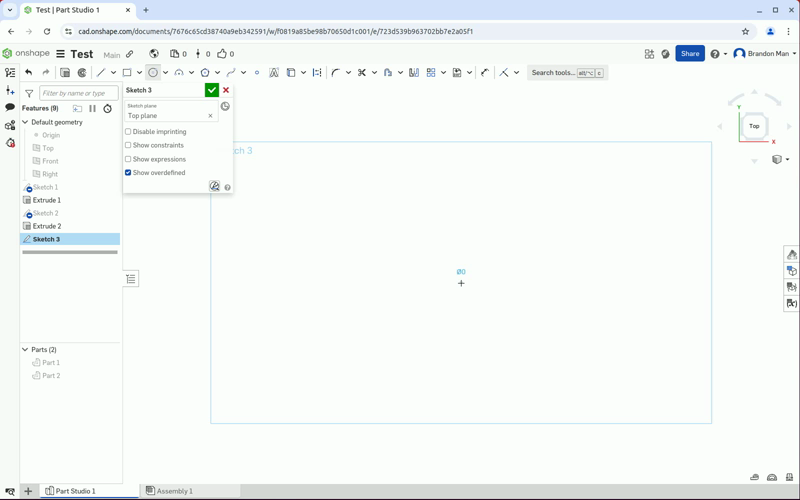
mouse_move(472, 282)
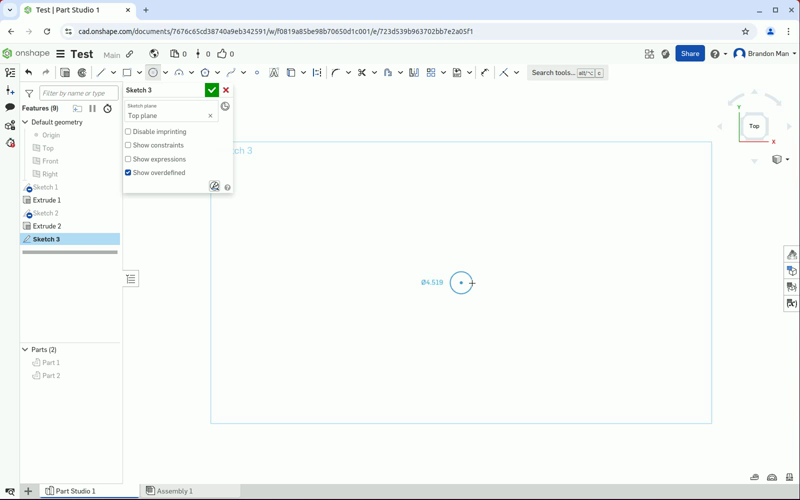
click(472, 282)
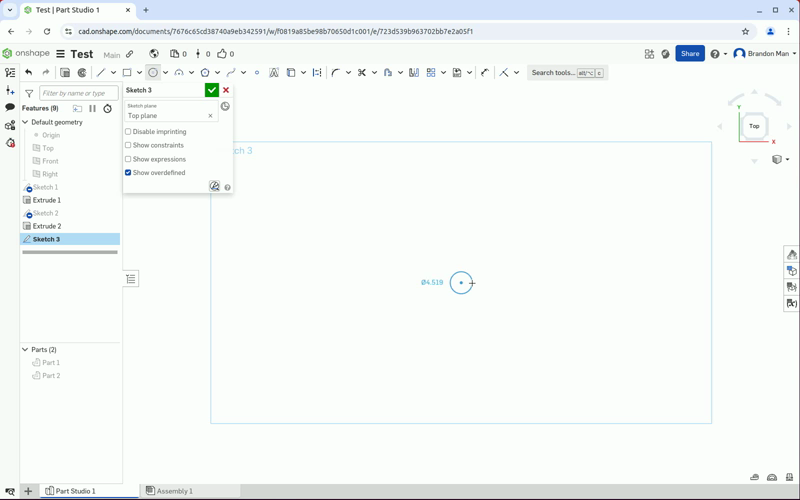
key(esc)
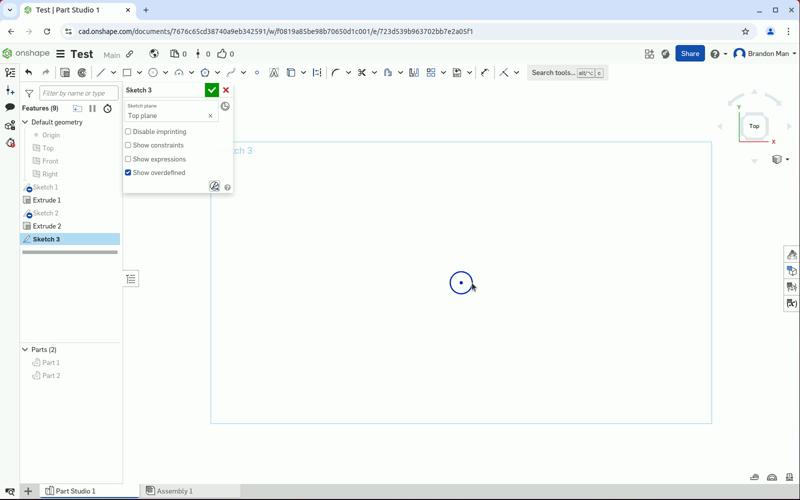
mouse_move(454, 280)
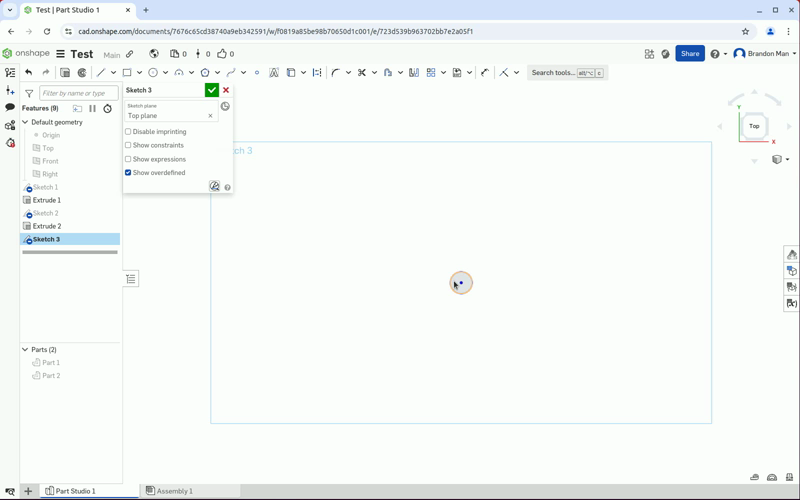
scroll(6)
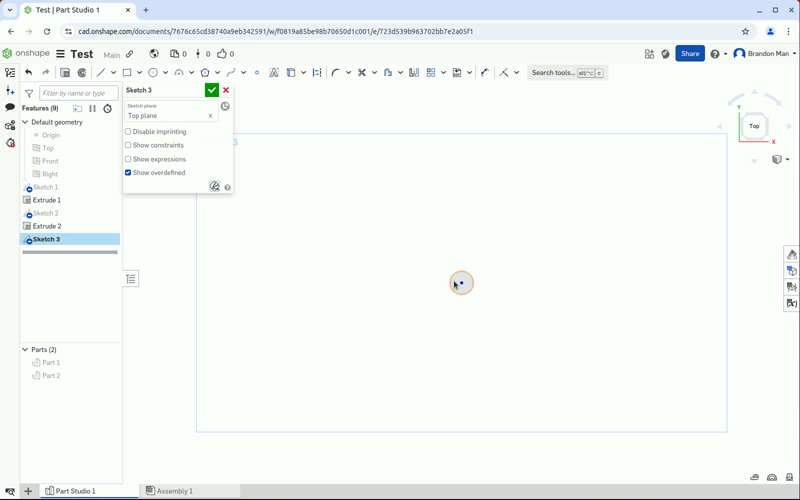
scroll(6)
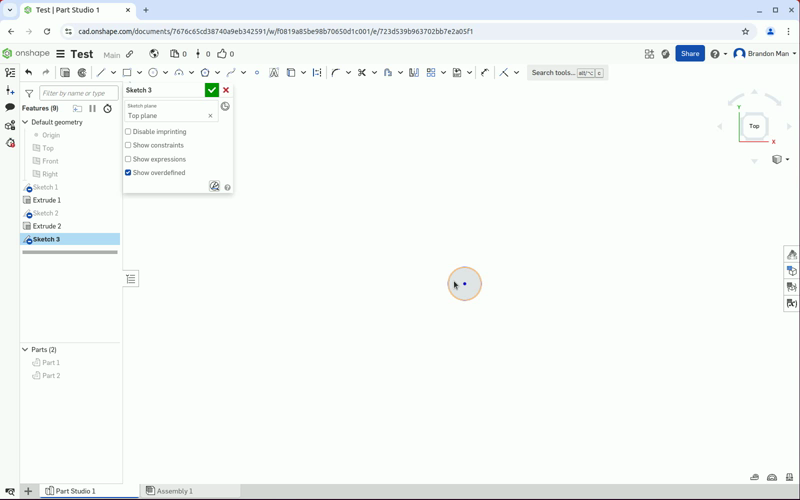
scroll(6)
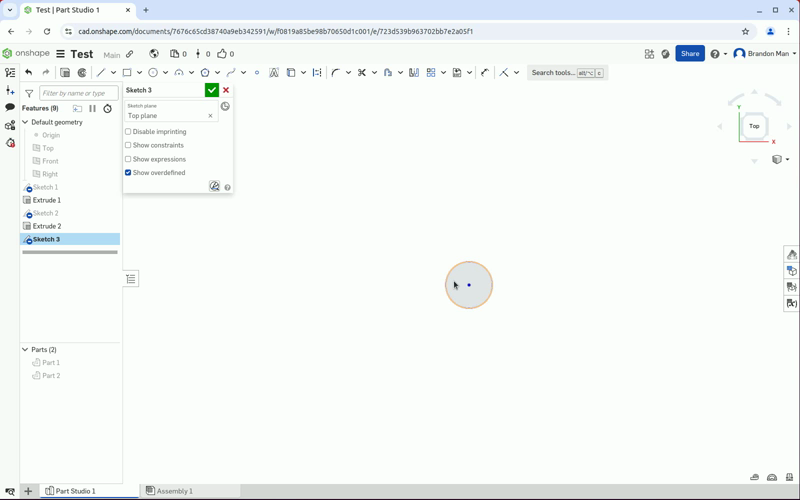
scroll(6)
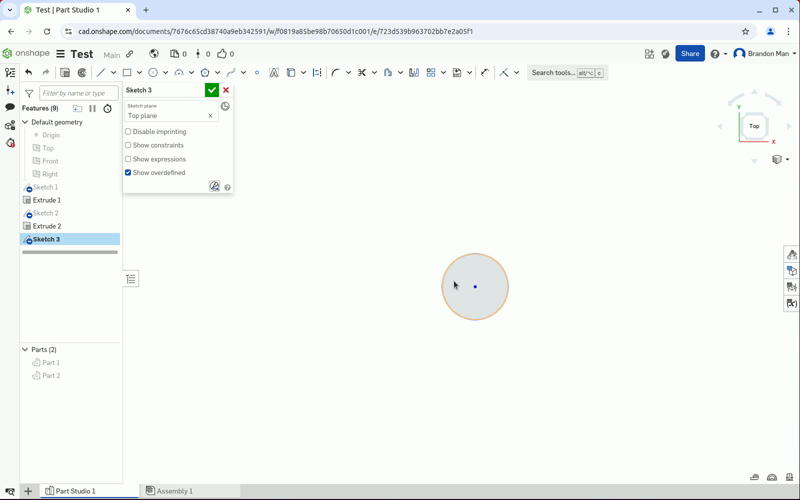
scroll(6)
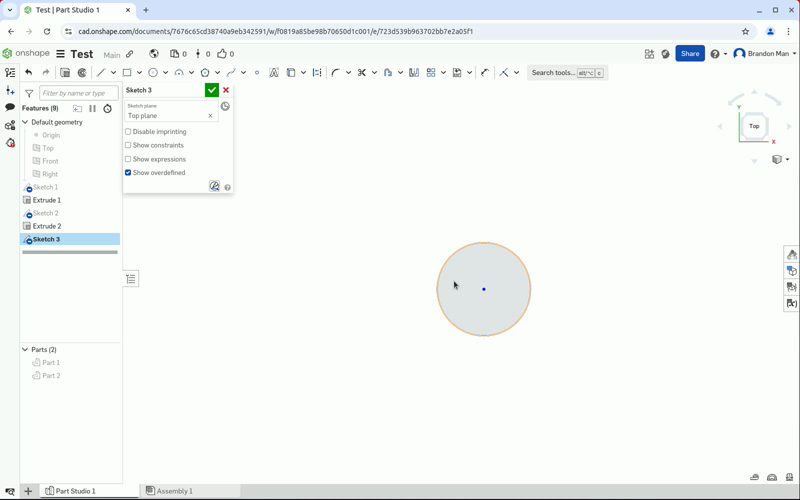
scroll(6)
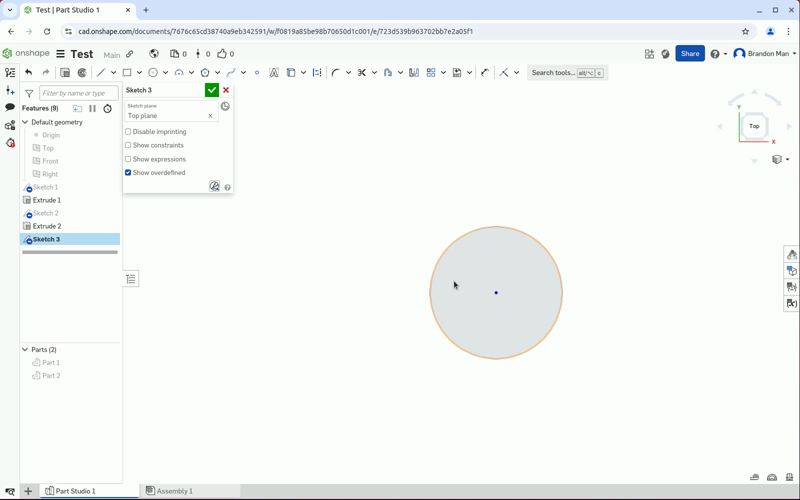
scroll(6)
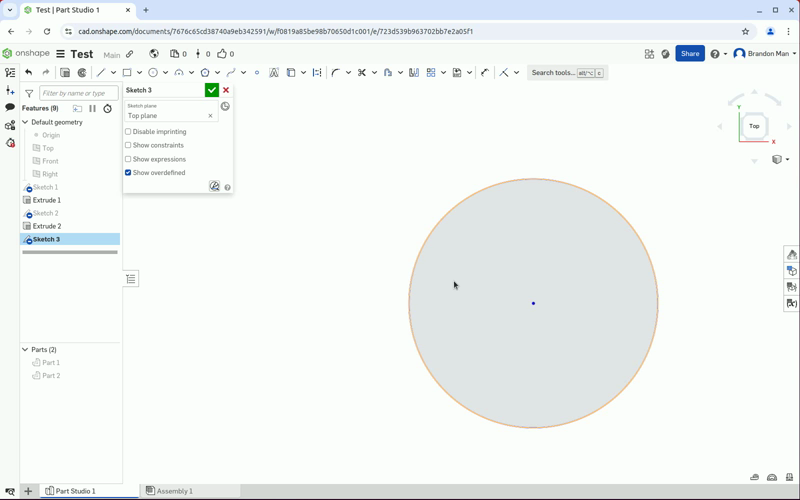
click(454, 280)
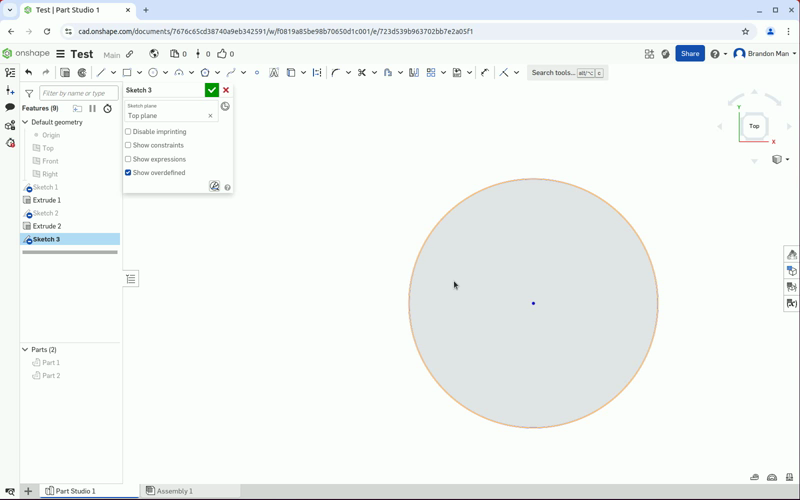
scroll(-6)
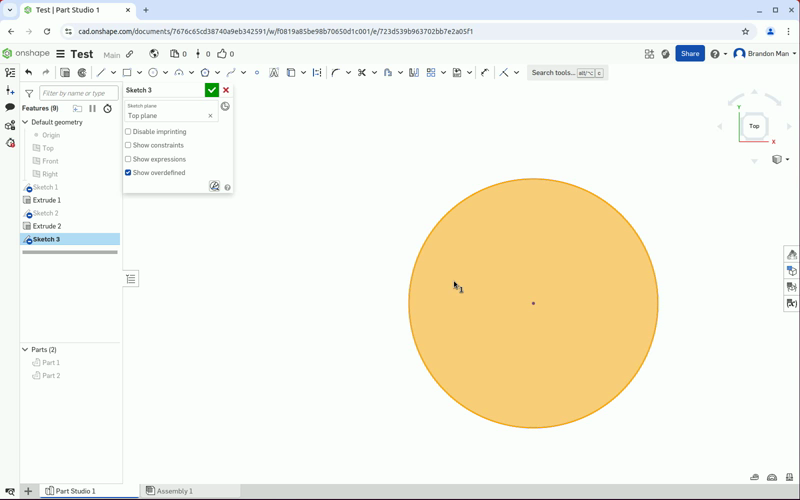
scroll(-6)
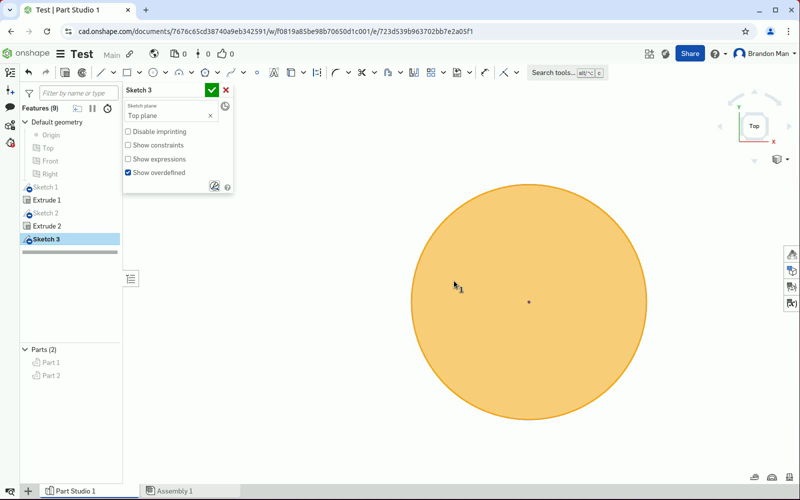
scroll(-6)
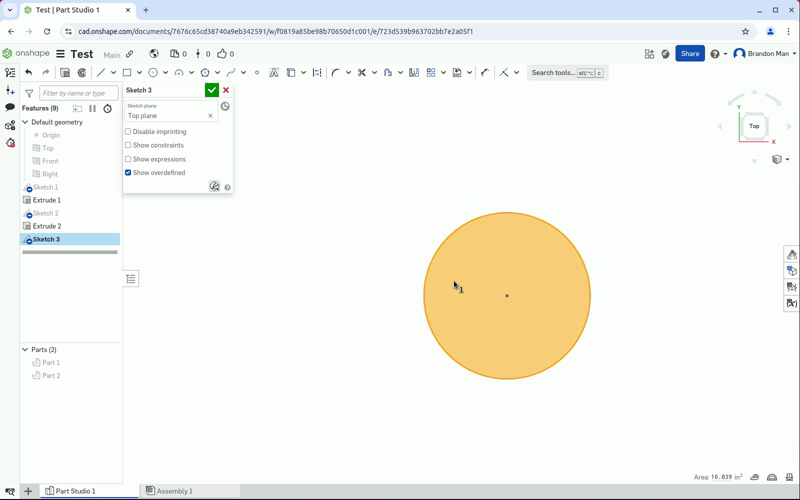
scroll(-6)
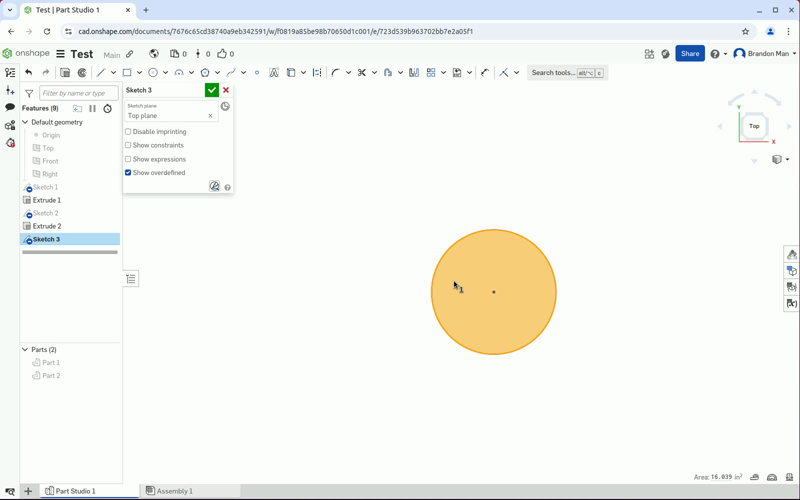
scroll(-6)
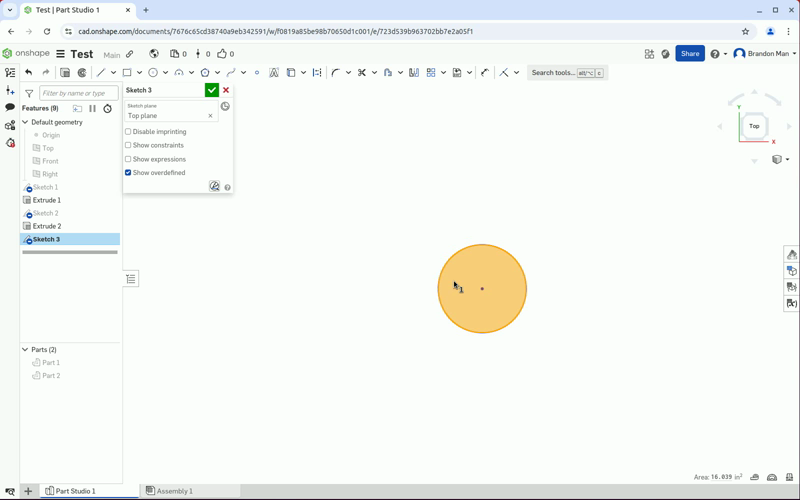
scroll(-6)
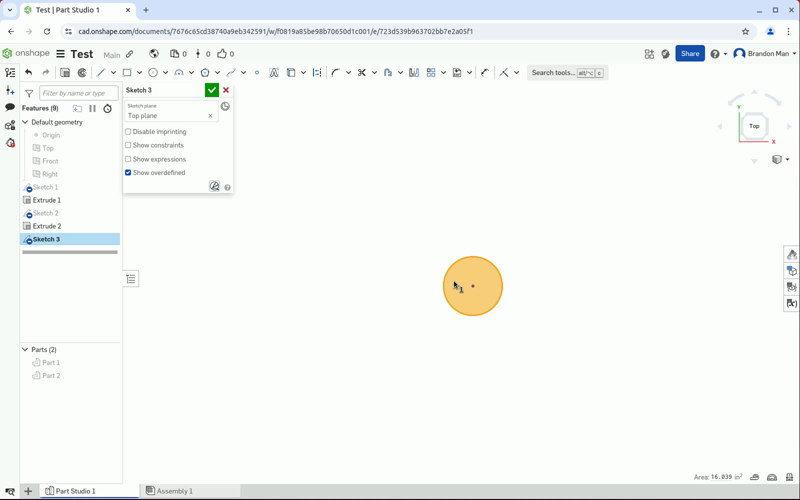
scroll(-6)
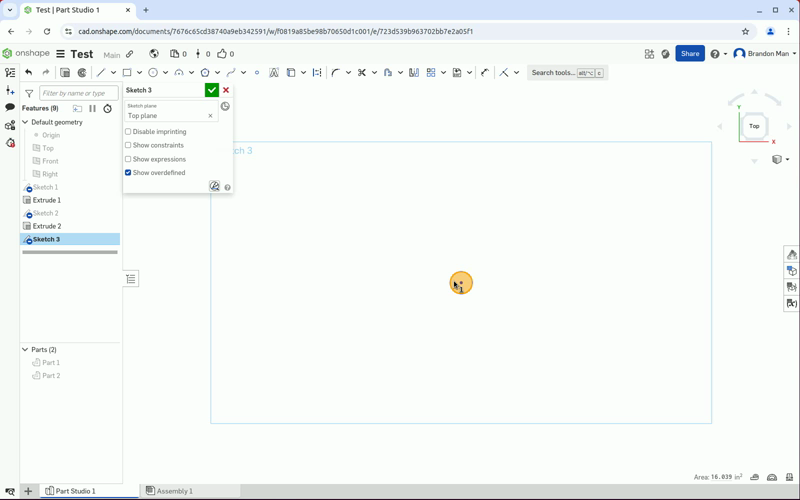
mouse_move(73, 352)
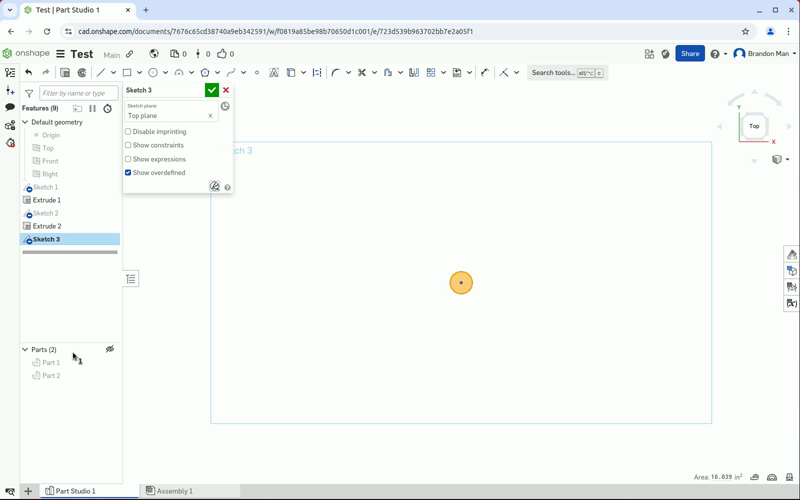
key(shift+y)
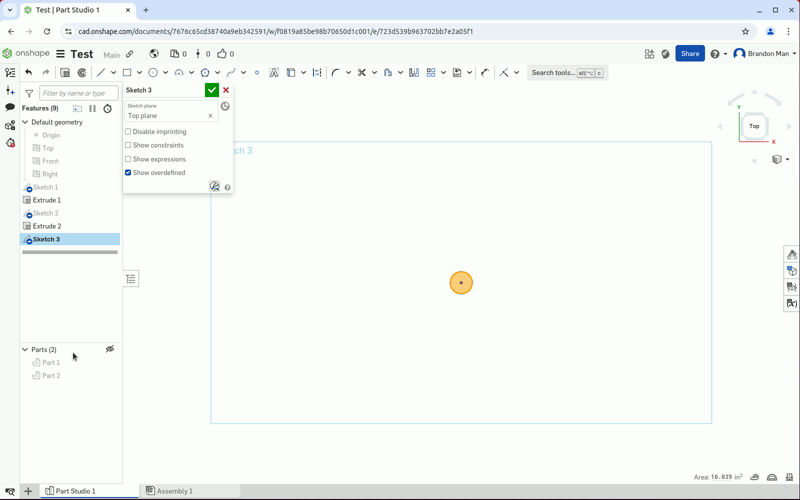
key(shift+e)
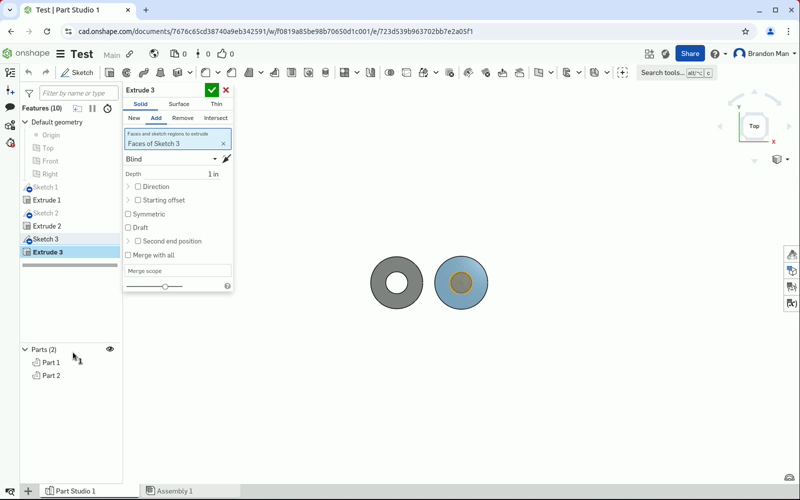
mouse_move(143, 106)
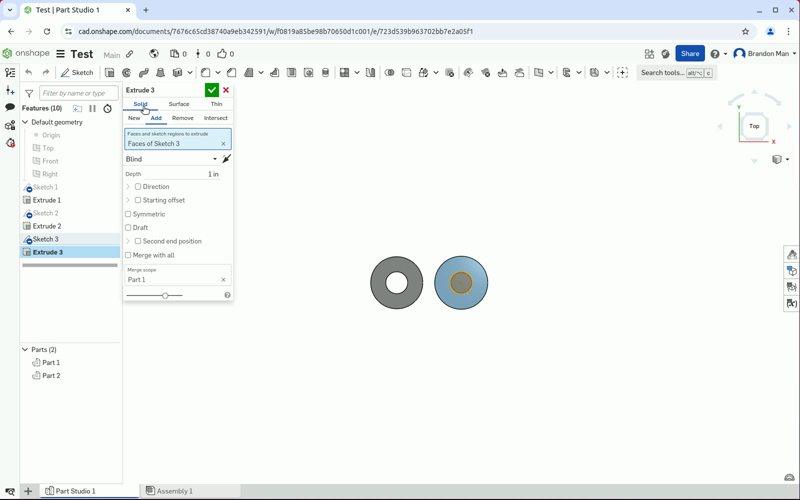
click(143, 106)
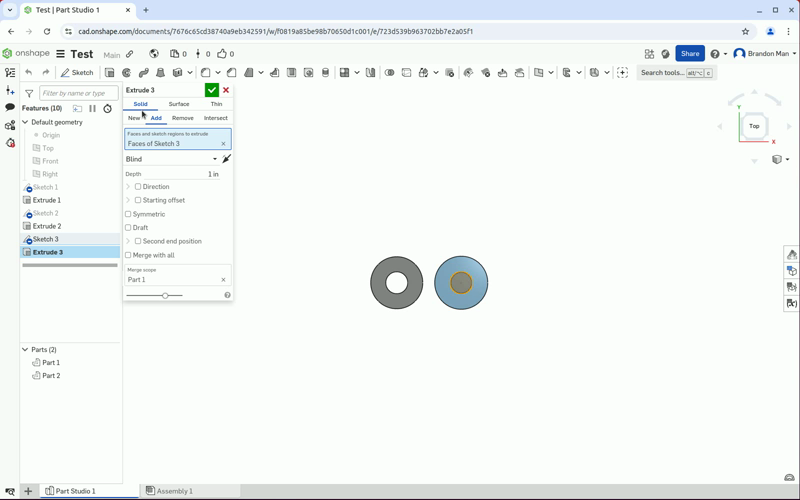
mouse_move(137, 120)
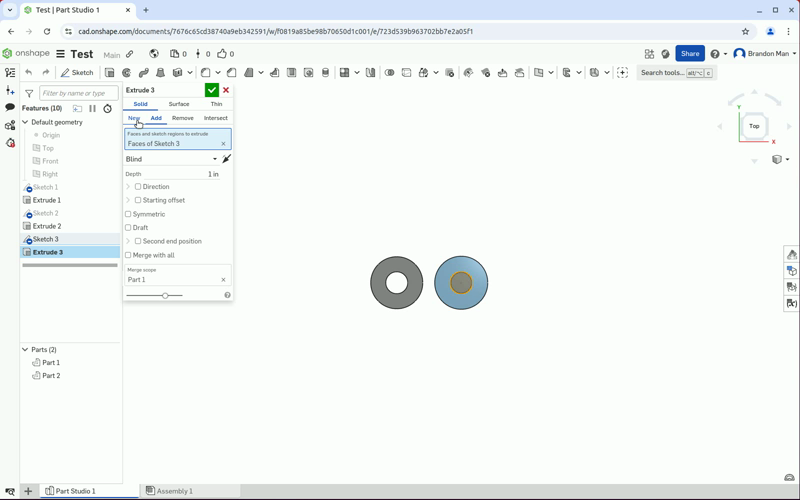
click(137, 120)
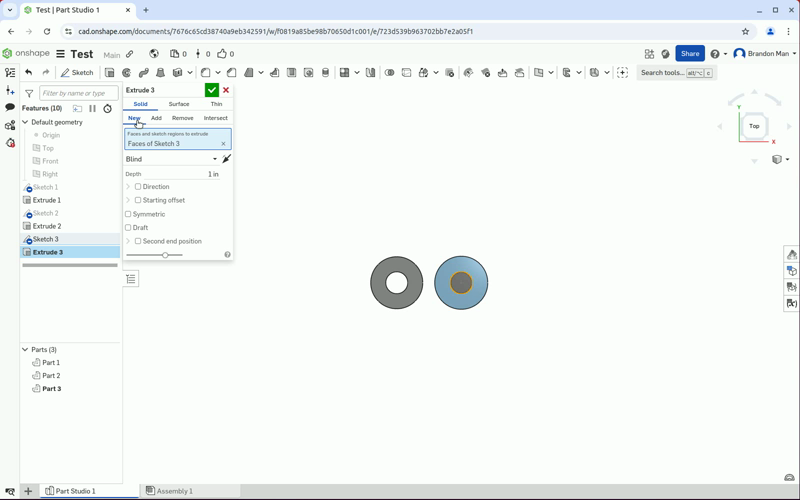
key(tab, 4)
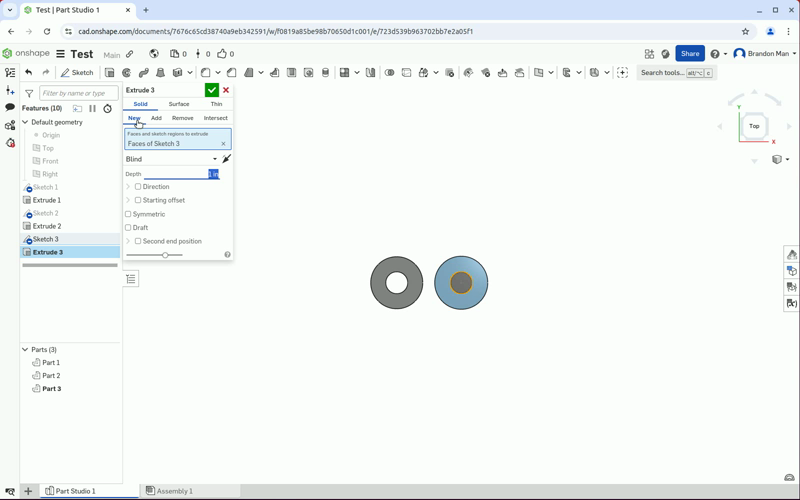
text(2.166)
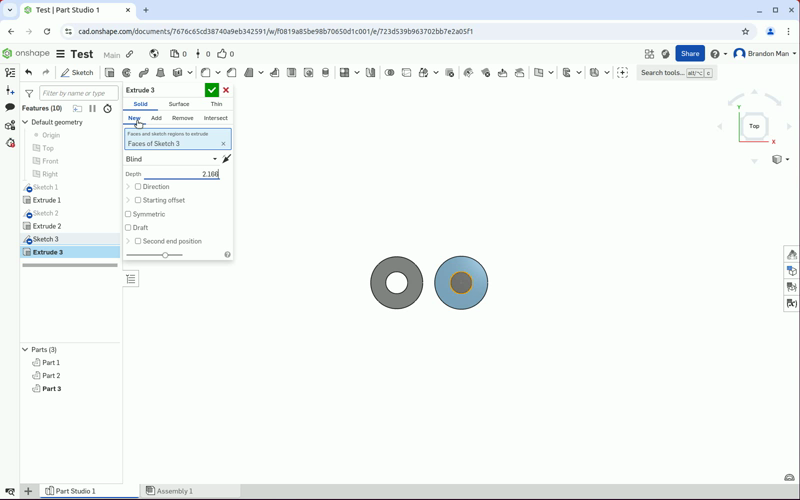
key(enter)
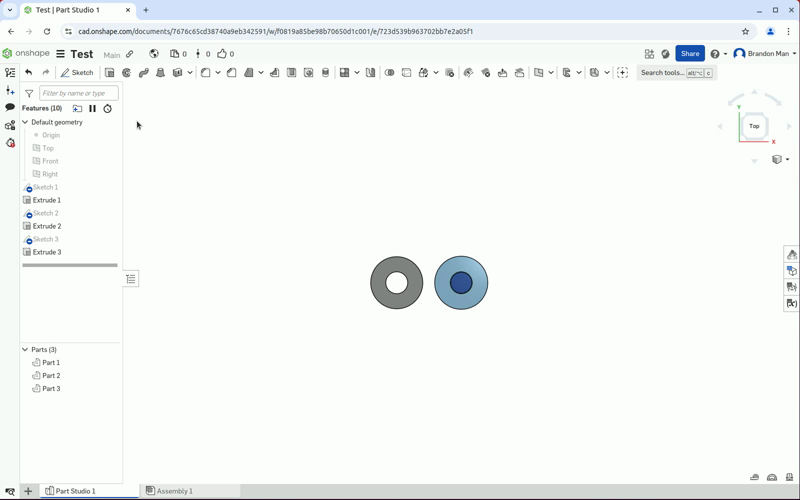
key(shift+h)
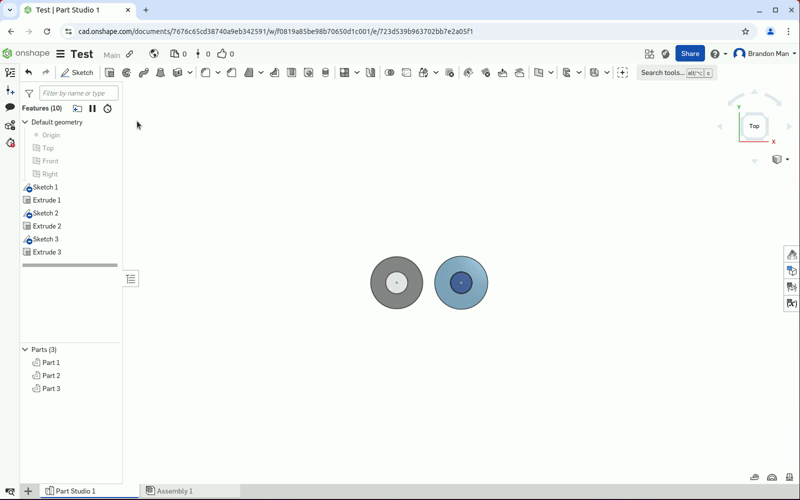
key(shift+h)
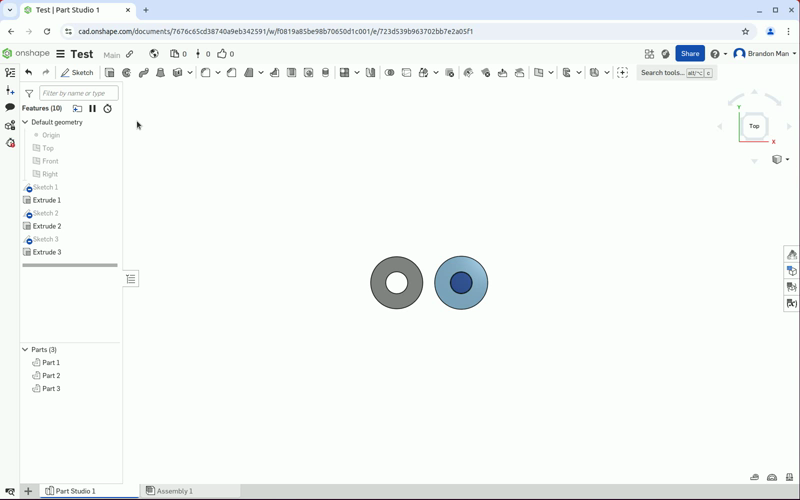
mouse_move(73, 189)
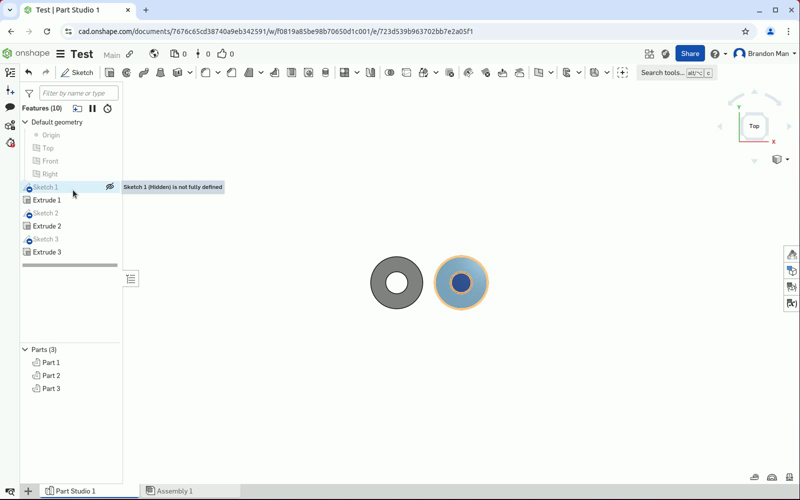
click(73, 189)
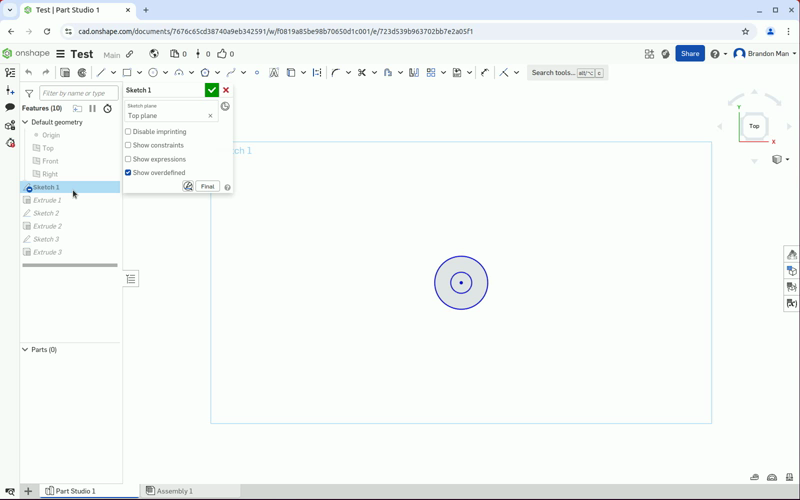
mouse_move(229, 92)
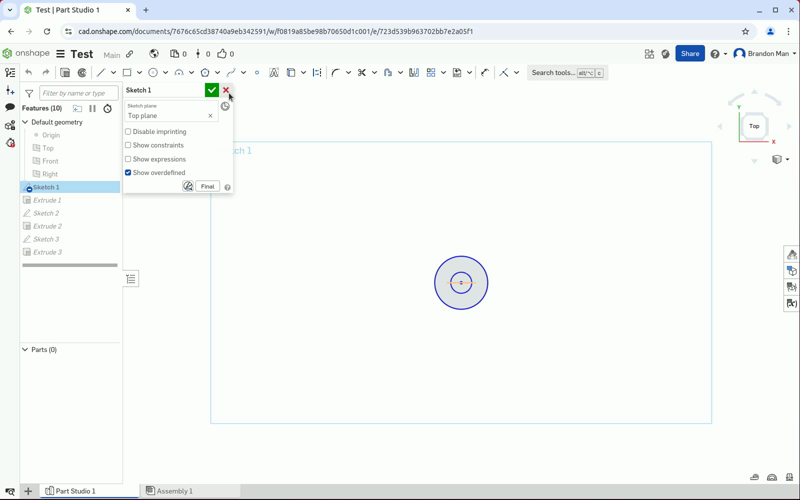
click(229, 92)
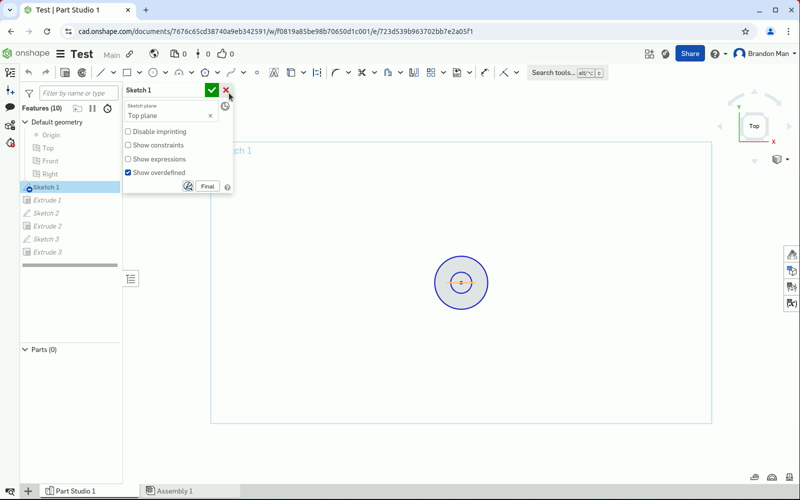
key(shift+s)
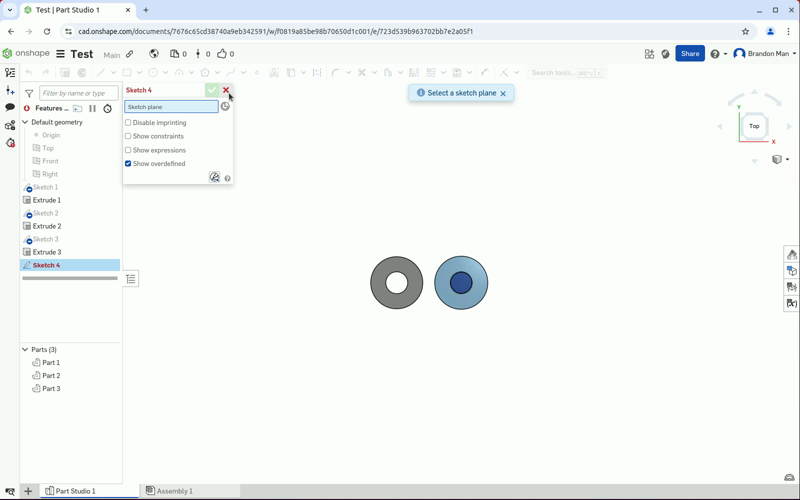
mouse_move(73, 150)
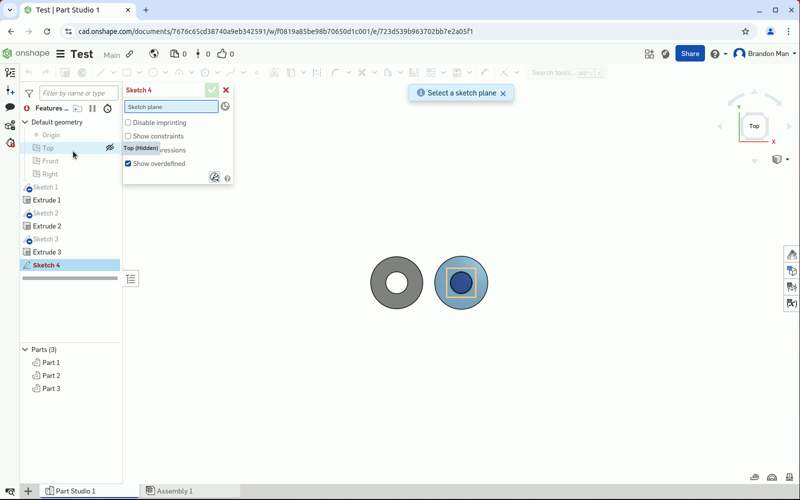
click(73, 150)
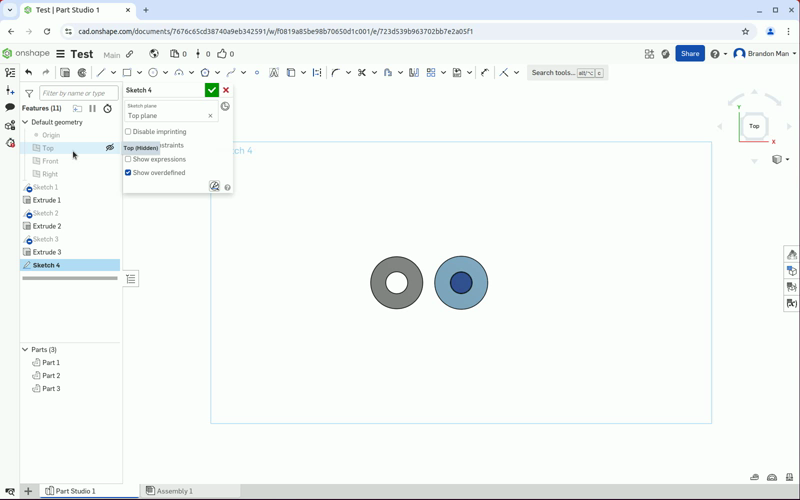
mouse_move(73, 352)
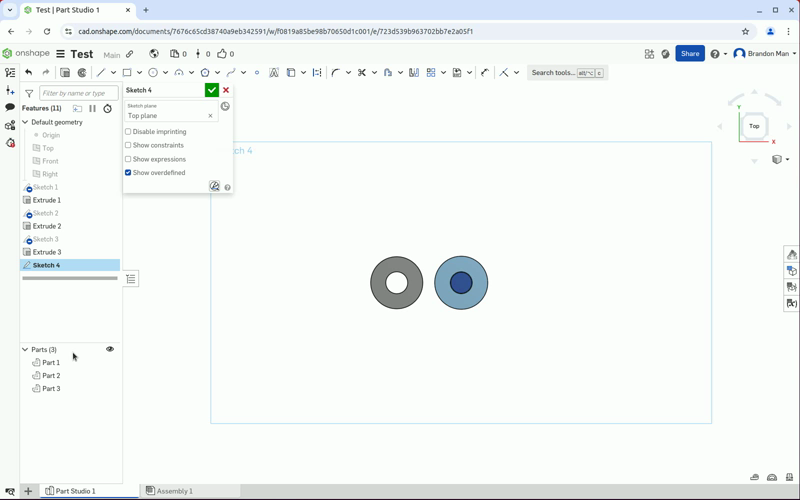
key(y)
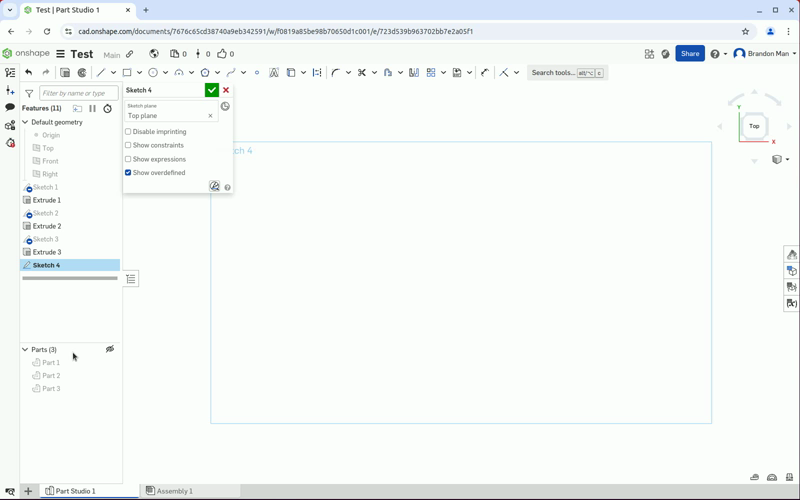
key(c)
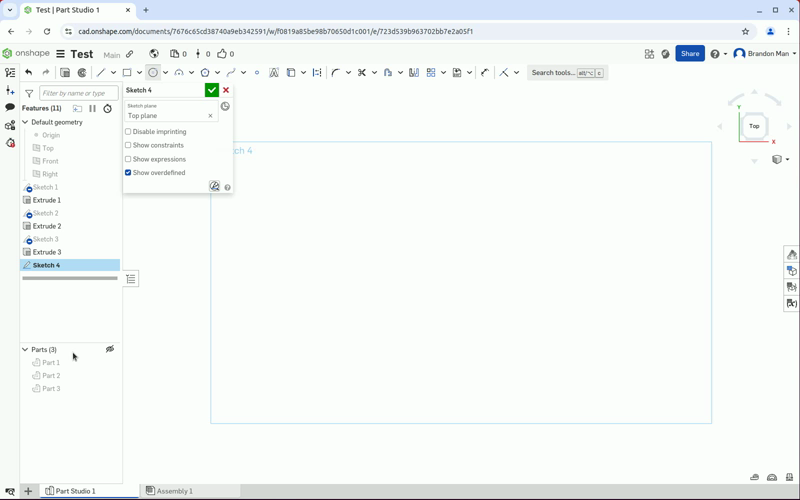
key_down(shift)
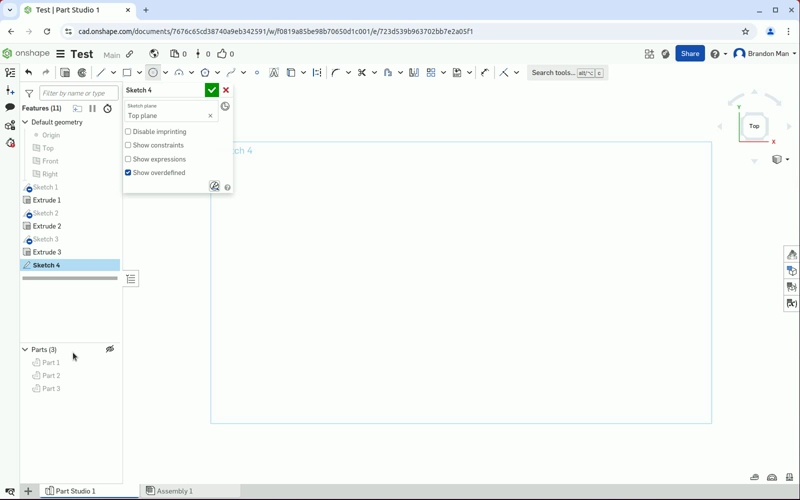
mouse_move(461, 282)
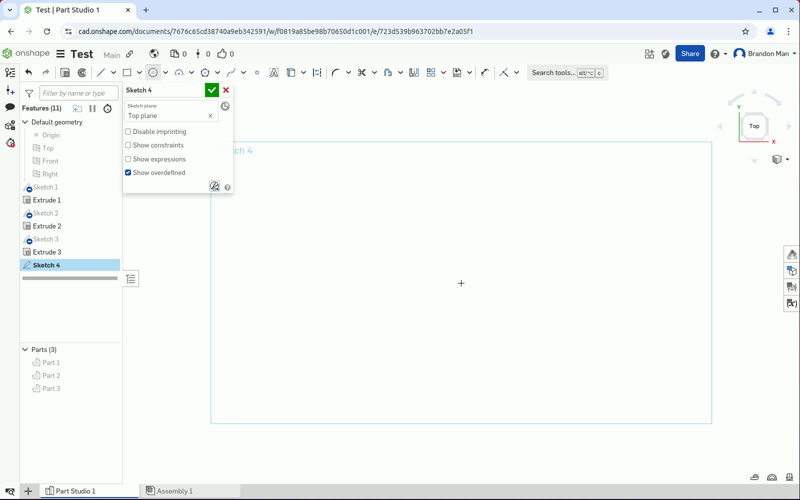
click(461, 282)
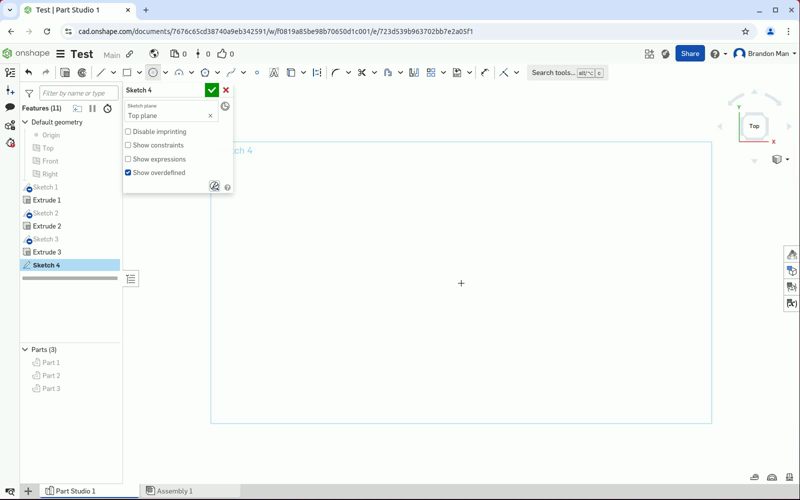
key_up(shift)
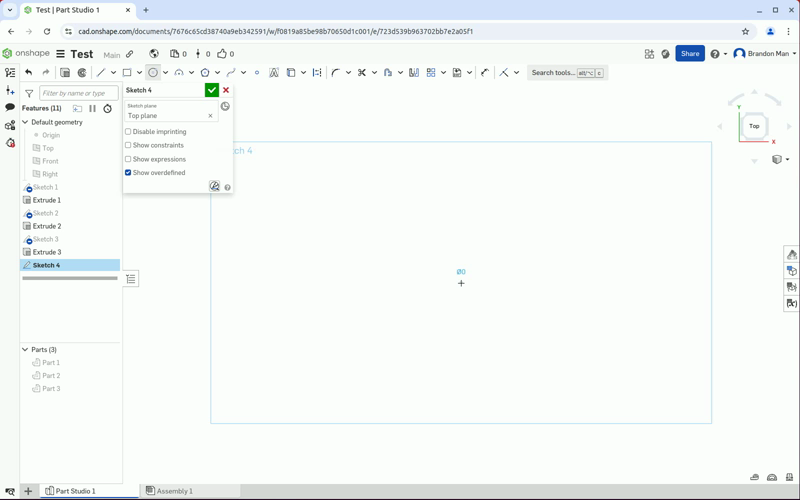
mouse_move(472, 282)
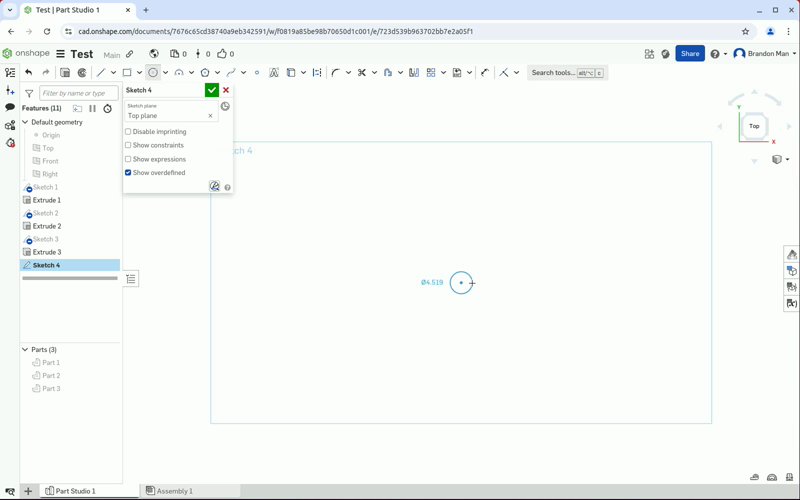
click(472, 282)
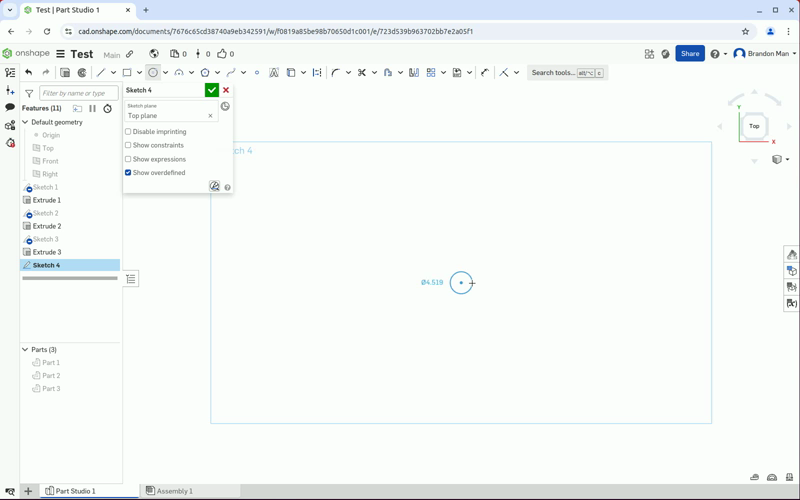
key(esc)
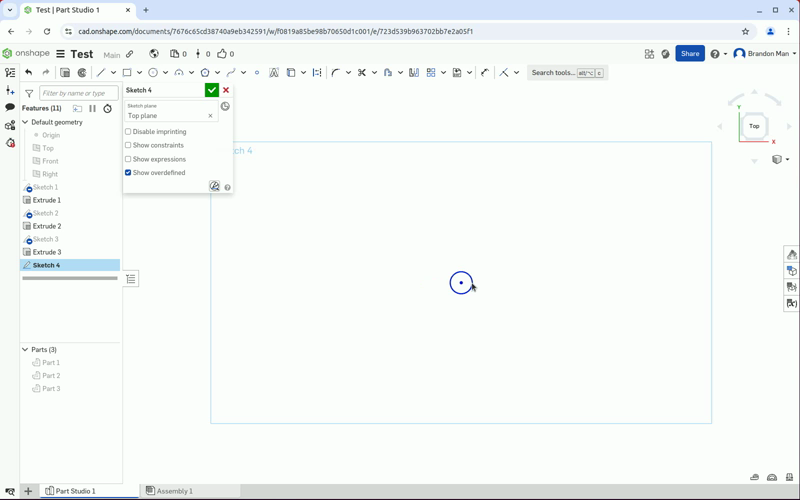
mouse_move(454, 282)
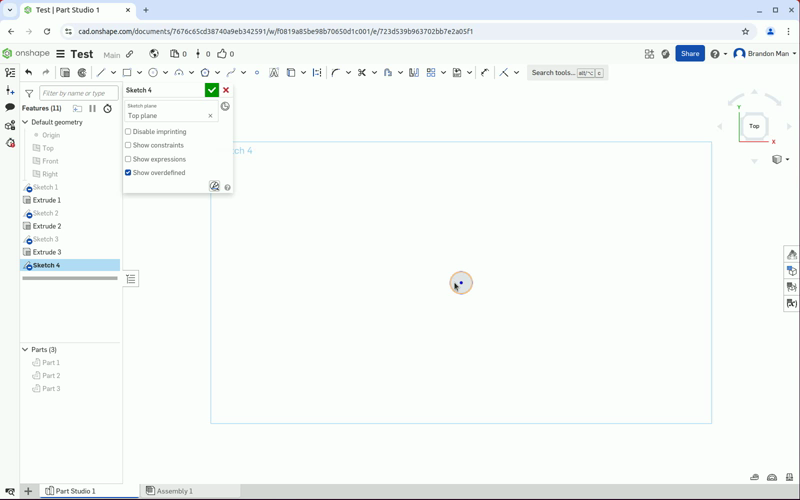
scroll(6)
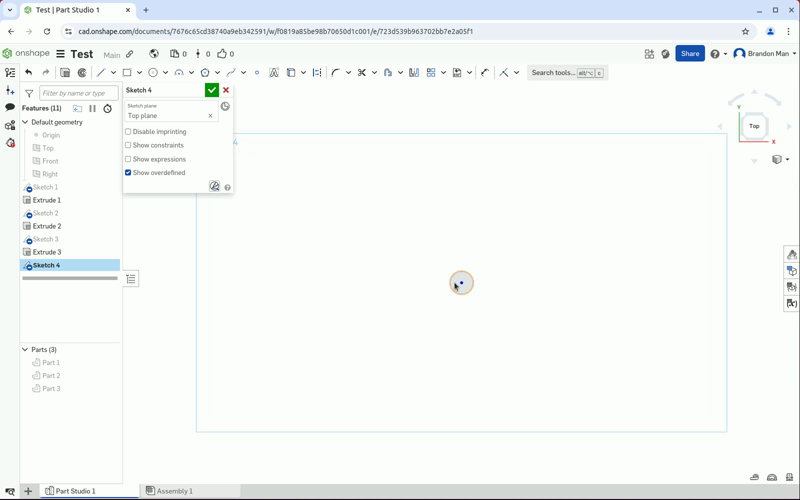
scroll(6)
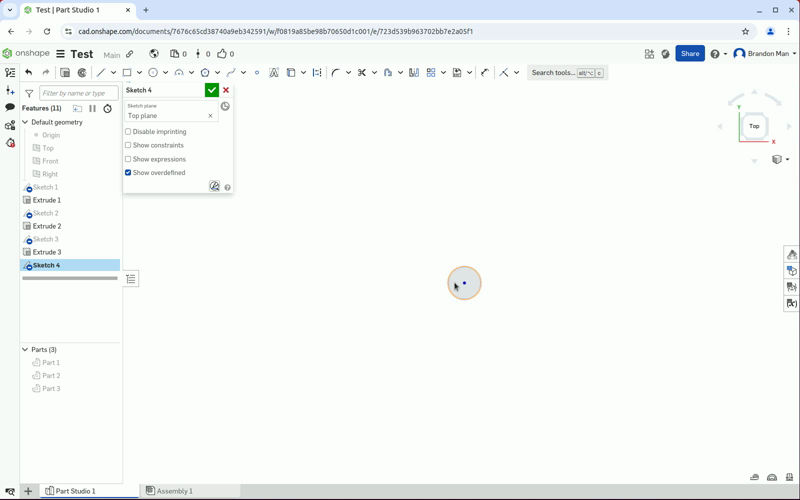
scroll(6)
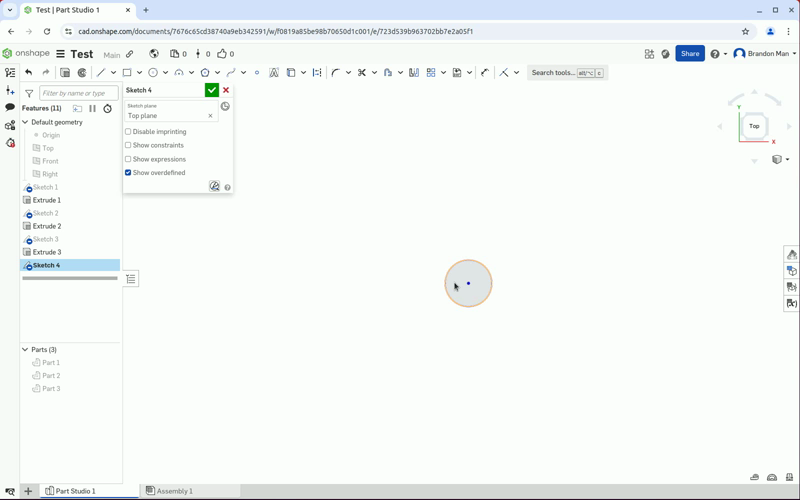
scroll(6)
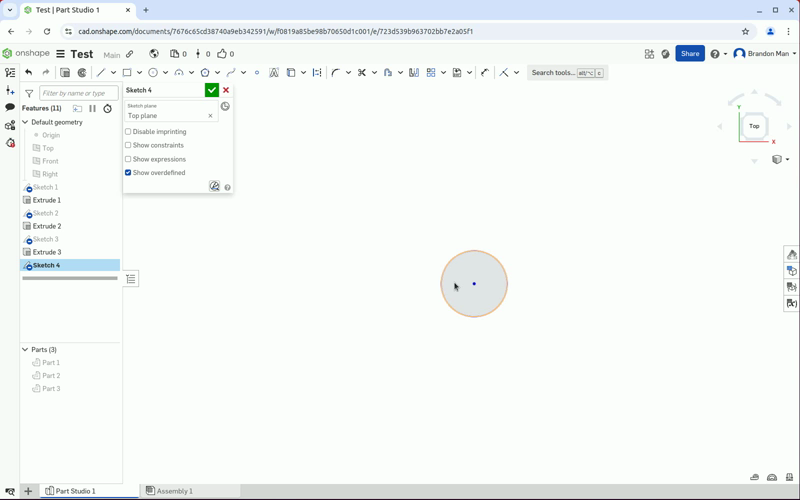
scroll(6)
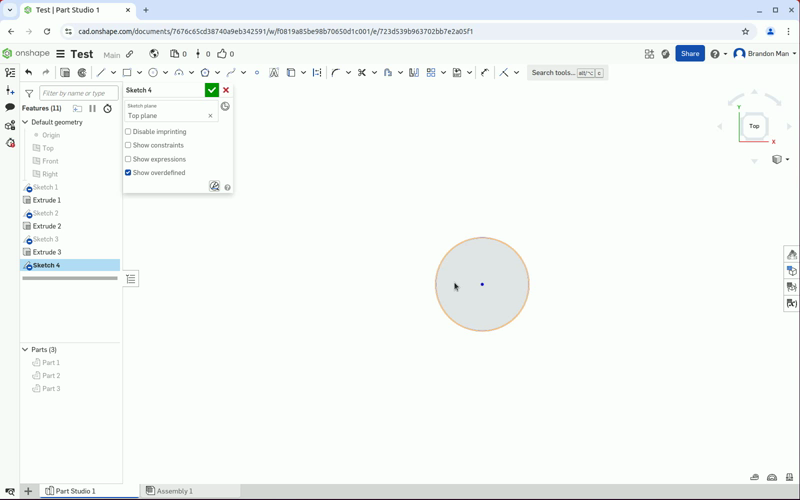
scroll(6)
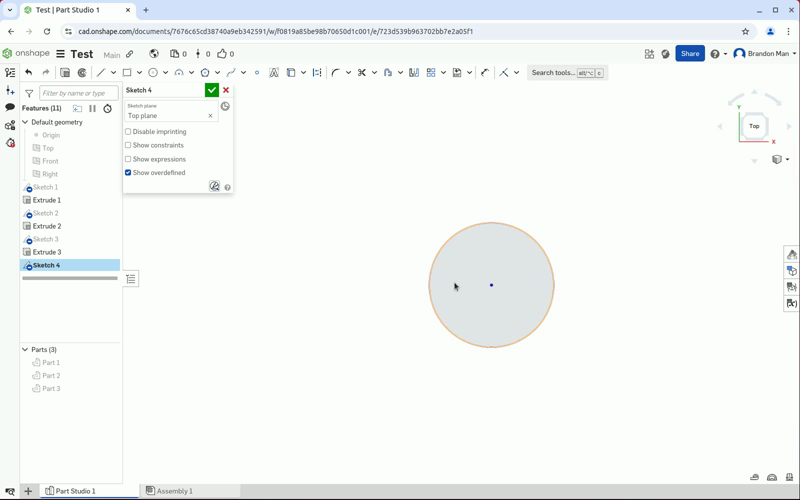
scroll(6)
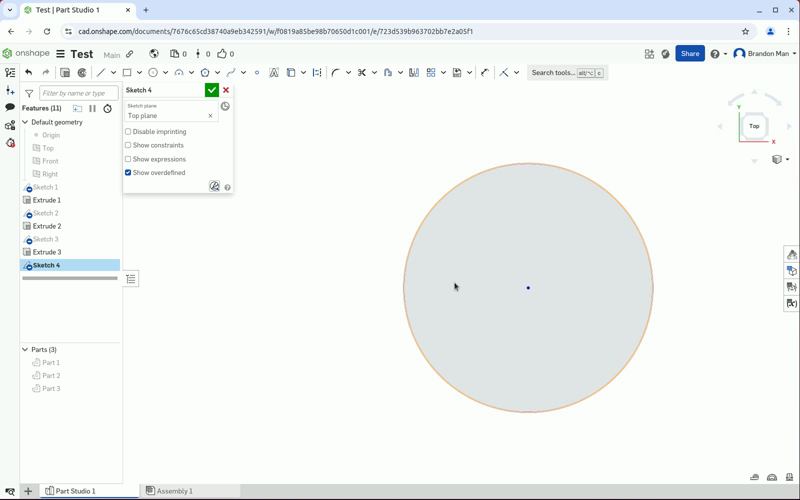
click(454, 282)
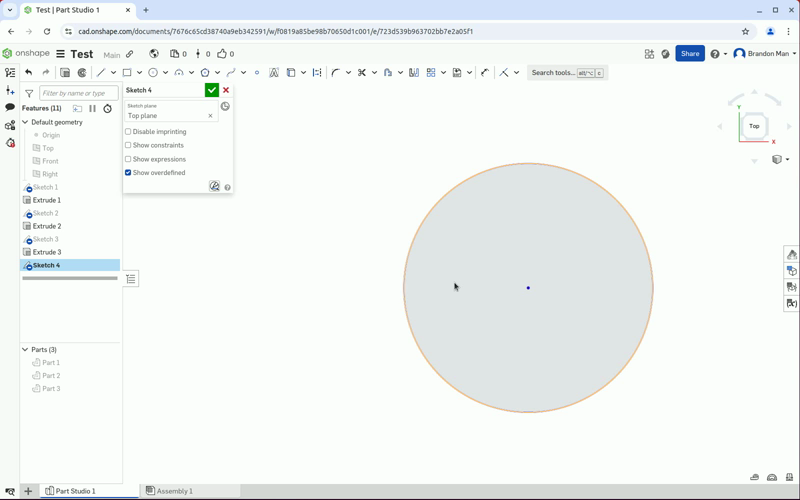
scroll(-6)
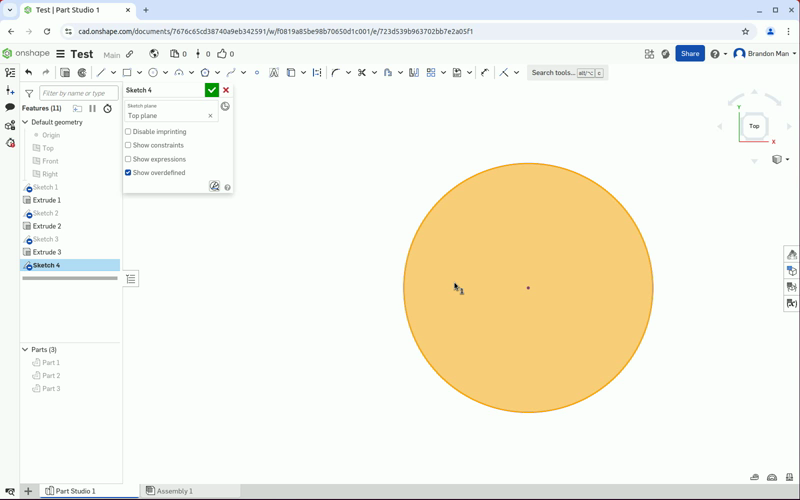
scroll(-6)
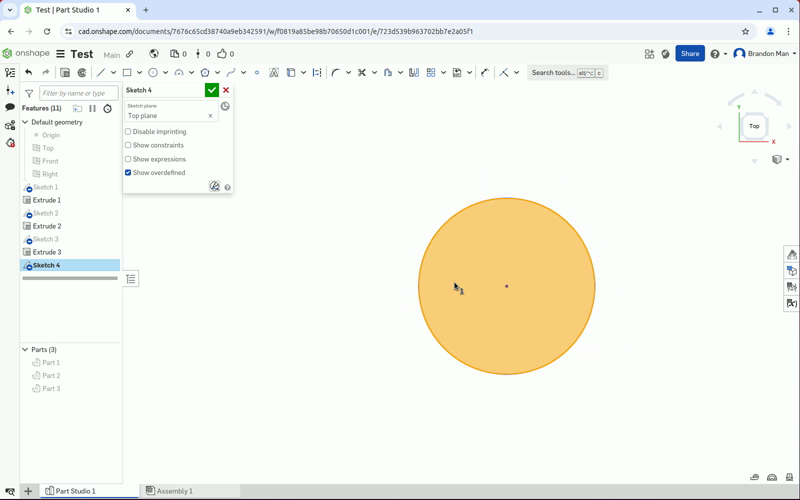
scroll(-6)
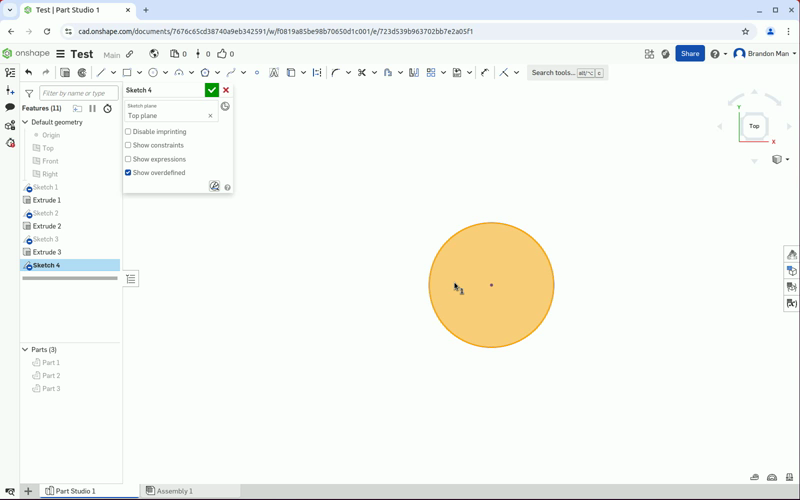
scroll(-6)
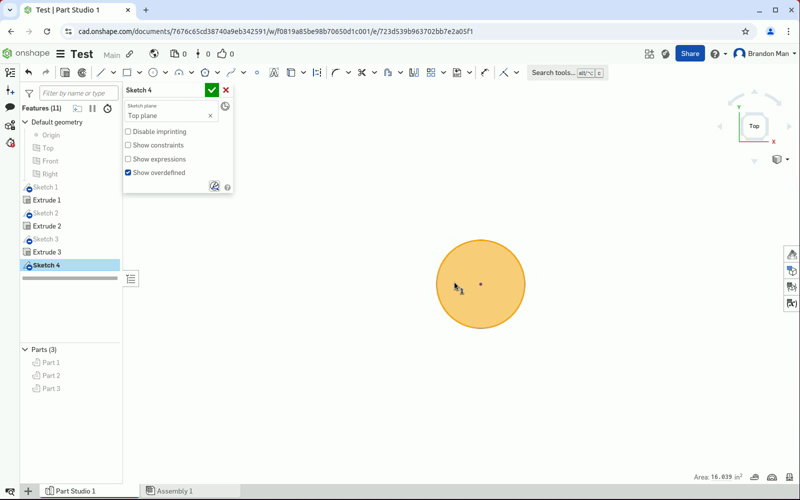
scroll(-6)
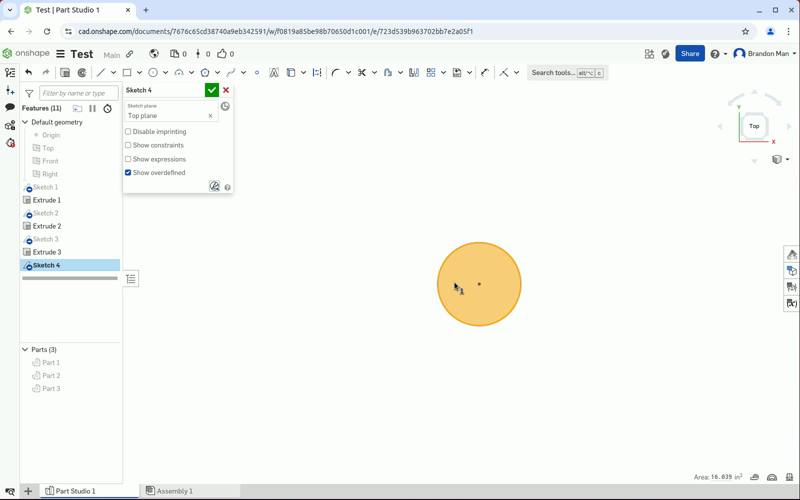
scroll(-6)
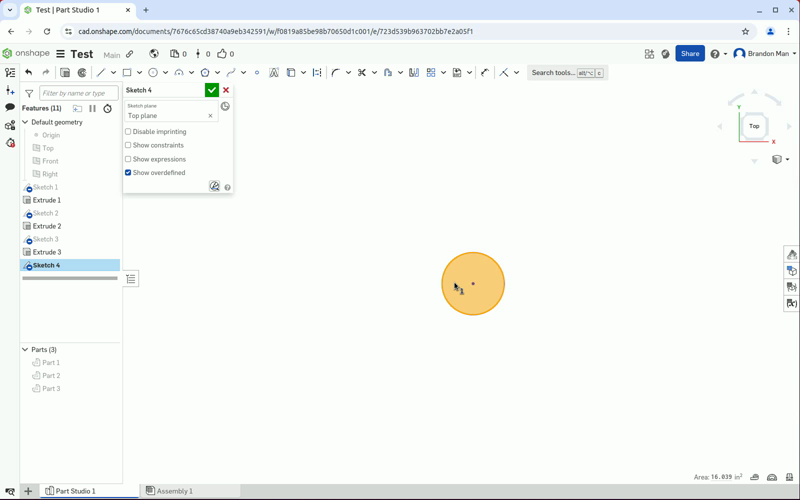
scroll(-6)
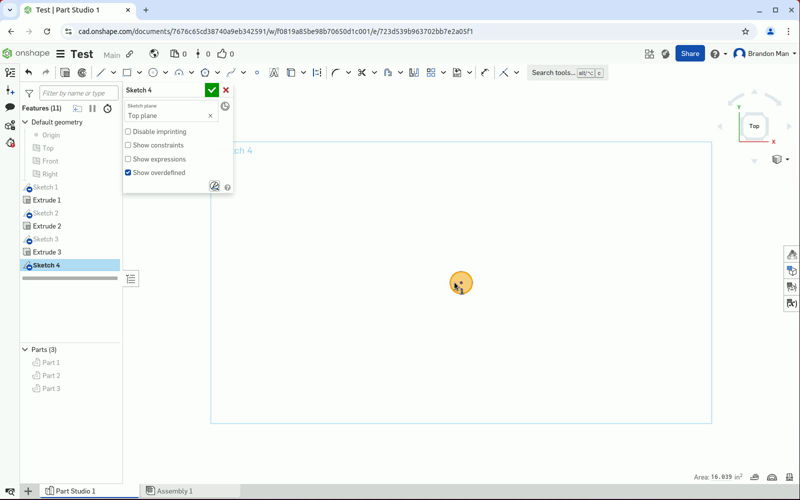
mouse_move(73, 352)
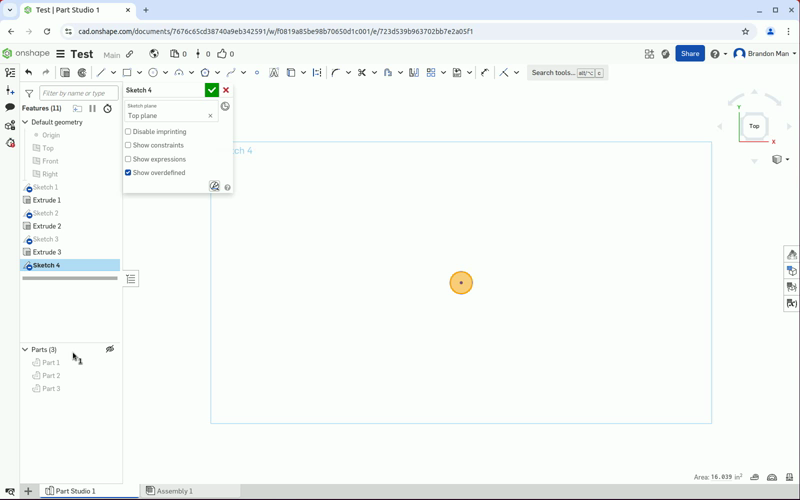
key(shift+y)
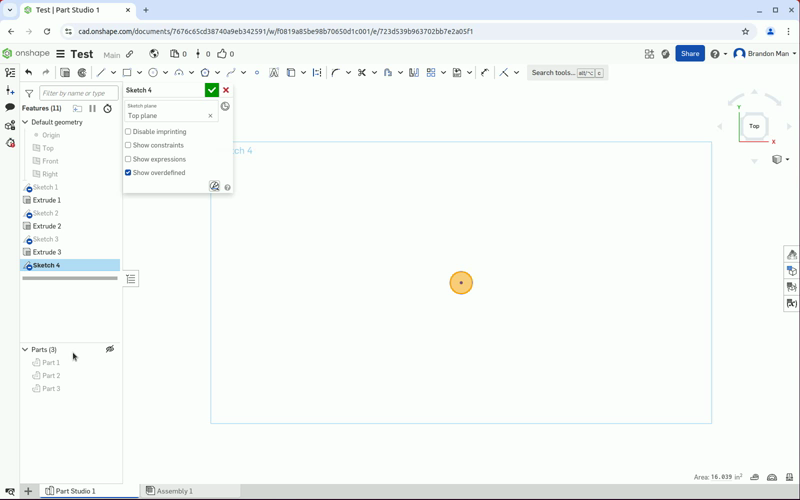
key(shift+e)
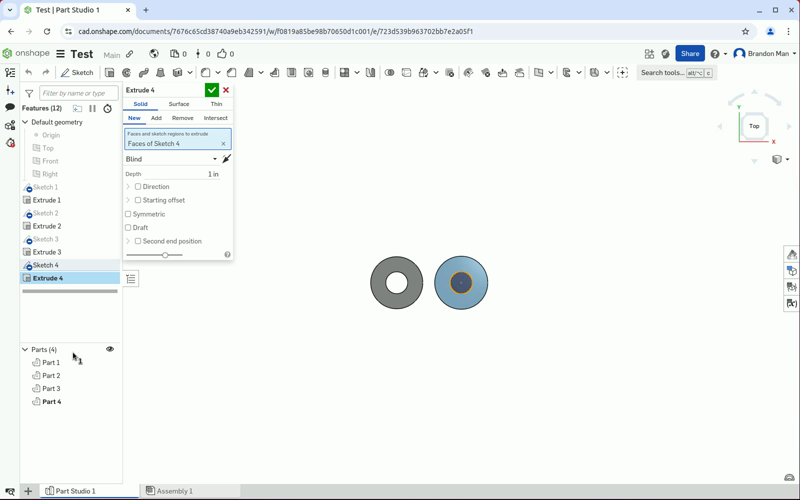
mouse_move(143, 106)
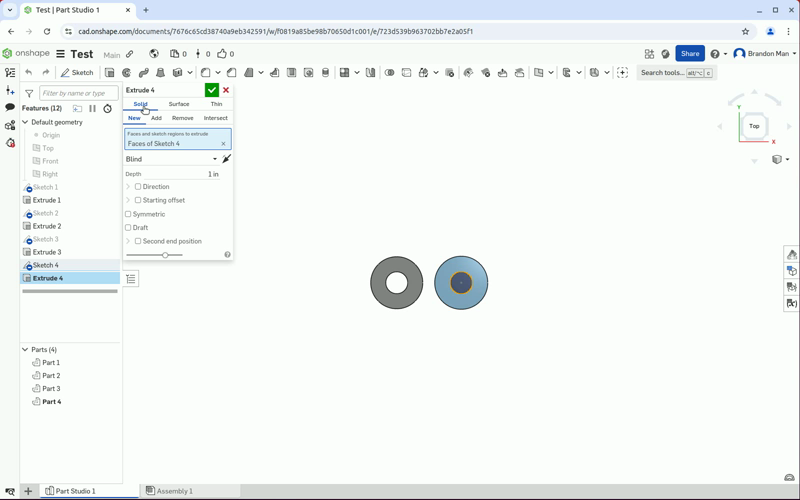
click(143, 106)
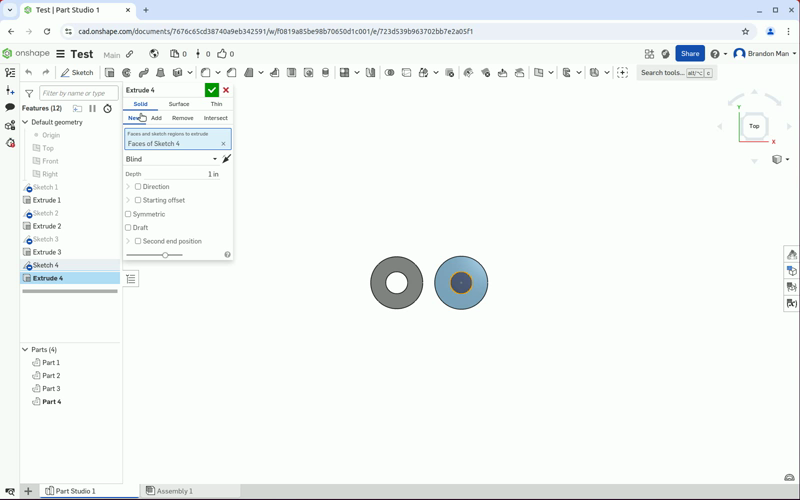
mouse_move(137, 120)
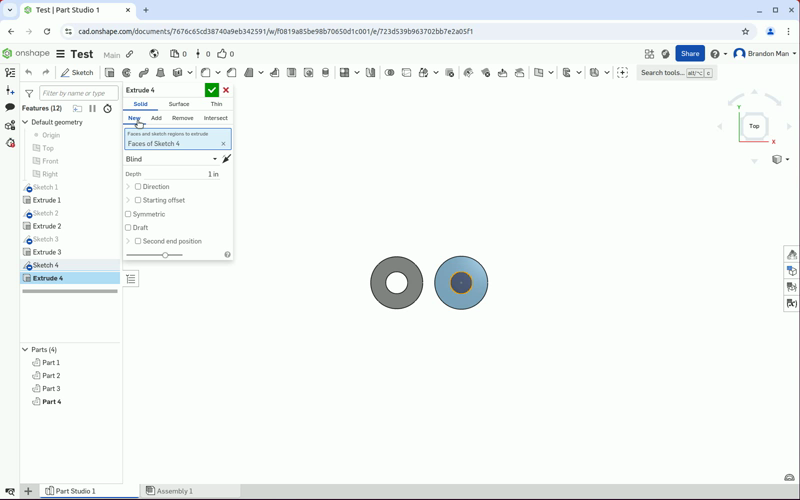
click(137, 120)
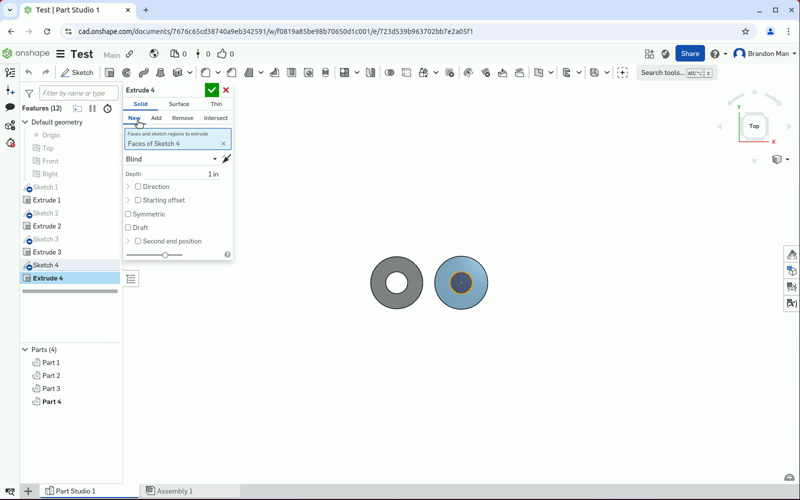
key(tab, 4)
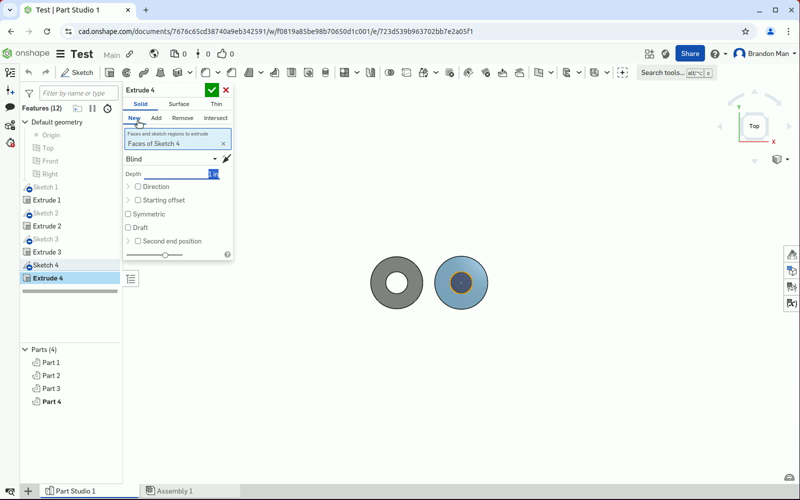
text(23.108)
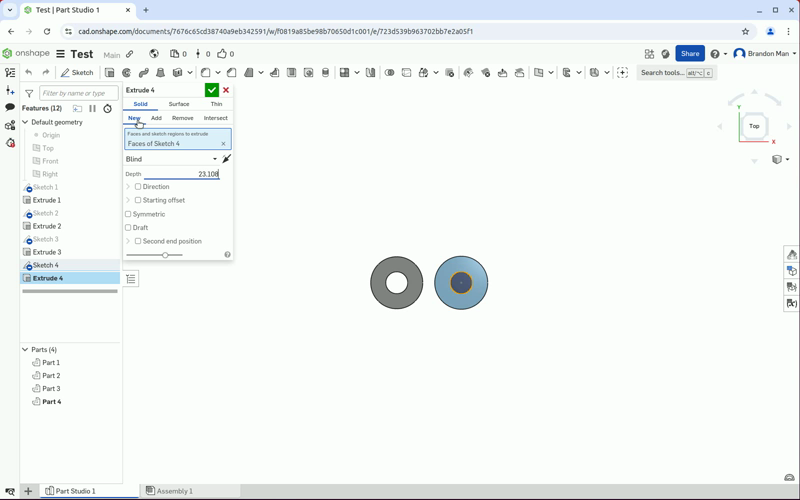
key(enter)
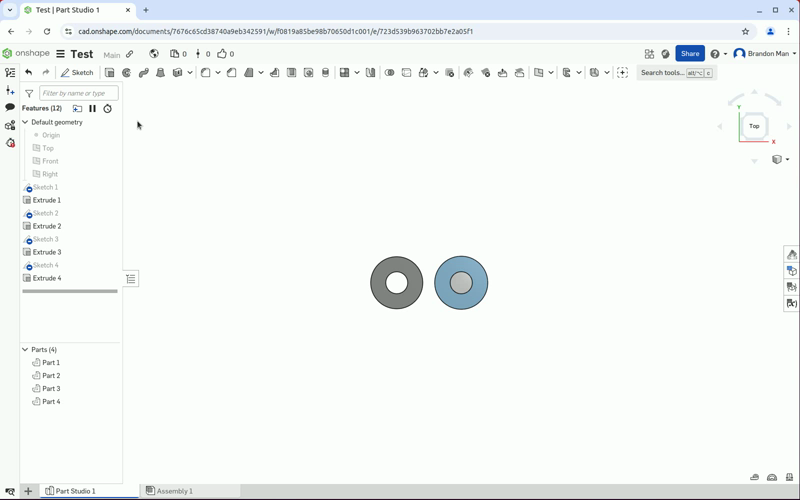
key(shift+h)
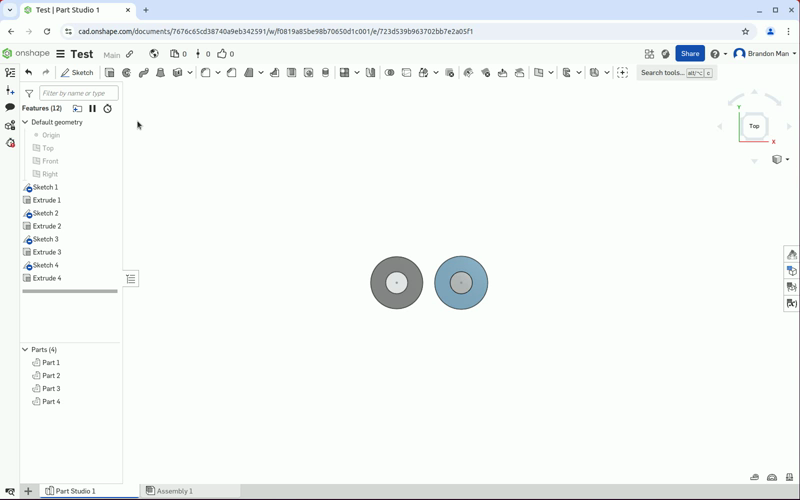
key(shift+h)
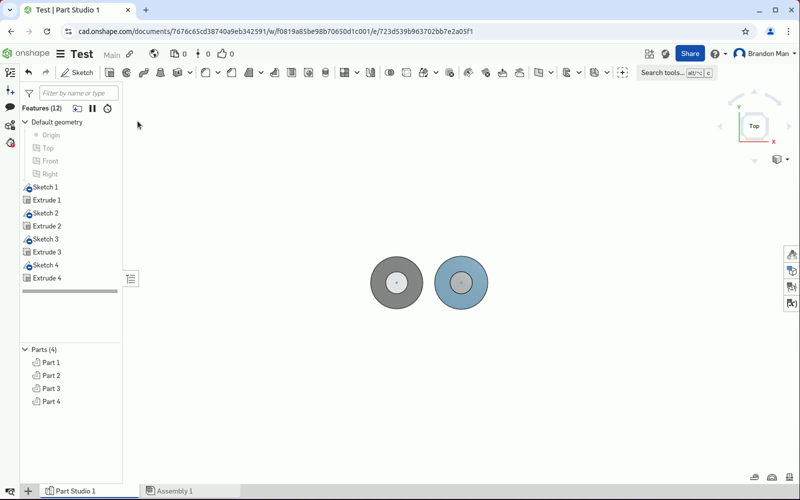
key(shift+7)
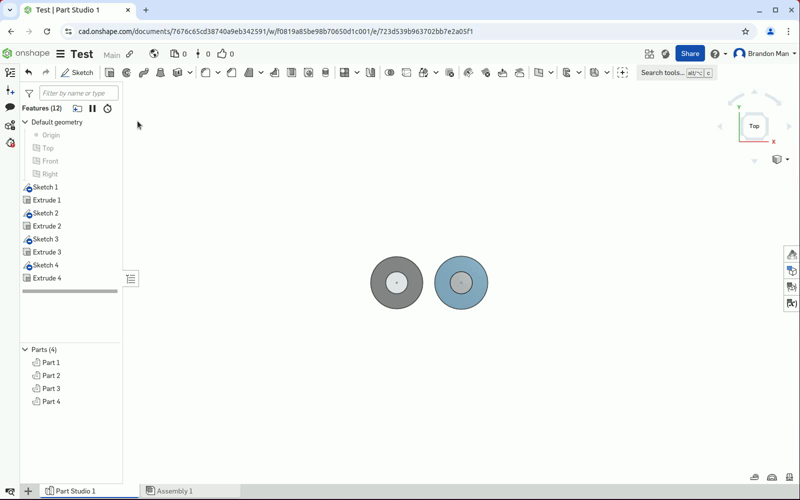
key(up, 3)
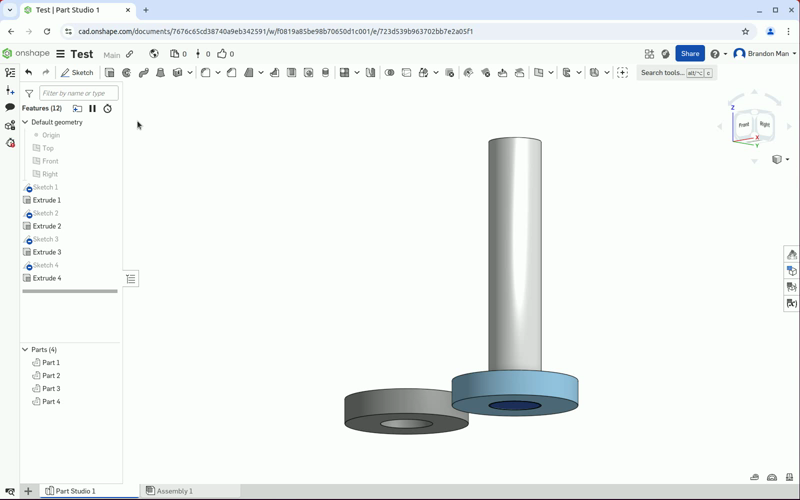
key(left, 3)
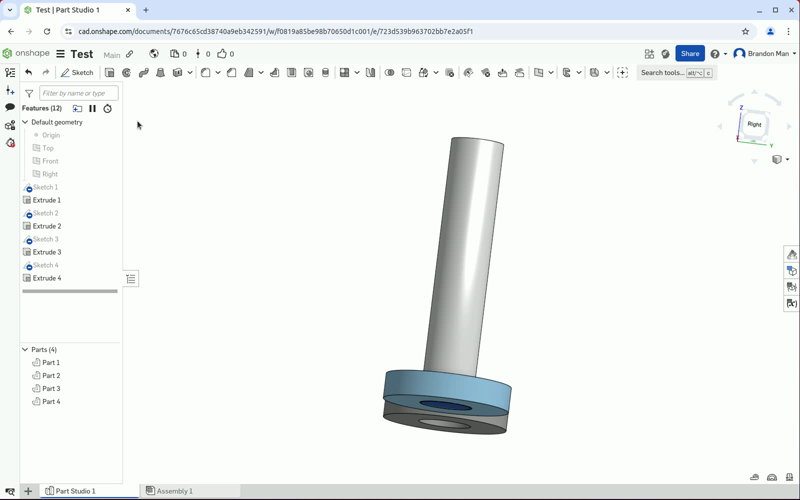
key(right, 3)
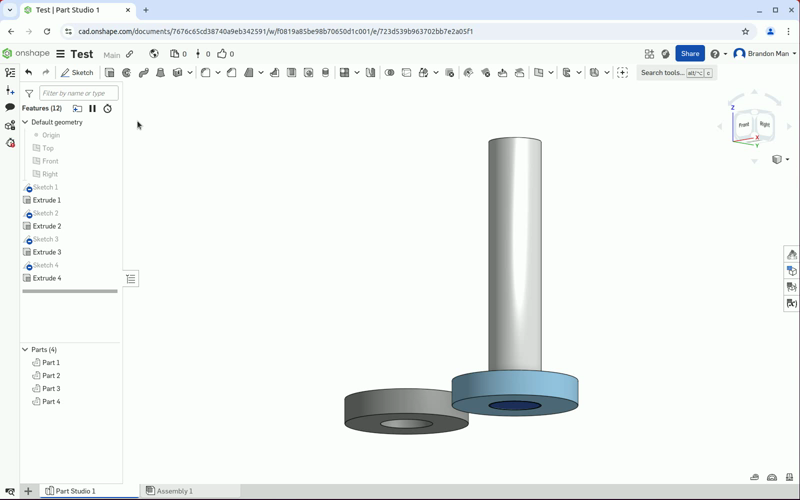
key(down, 3)
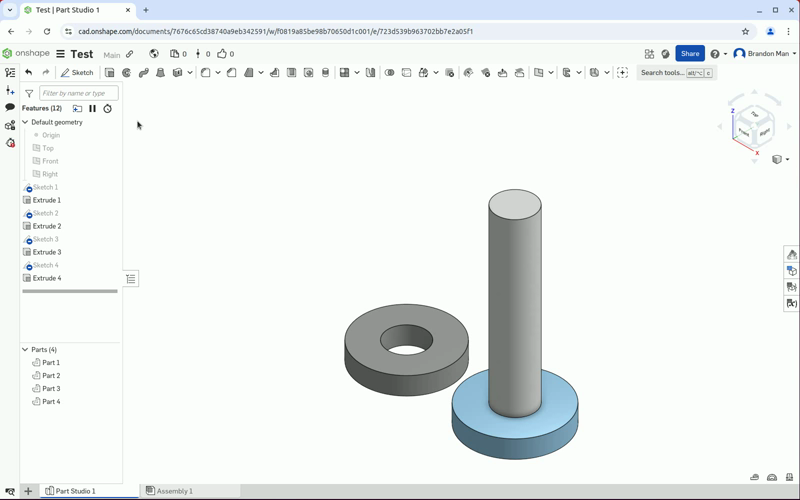
mouse_move(73, 189)
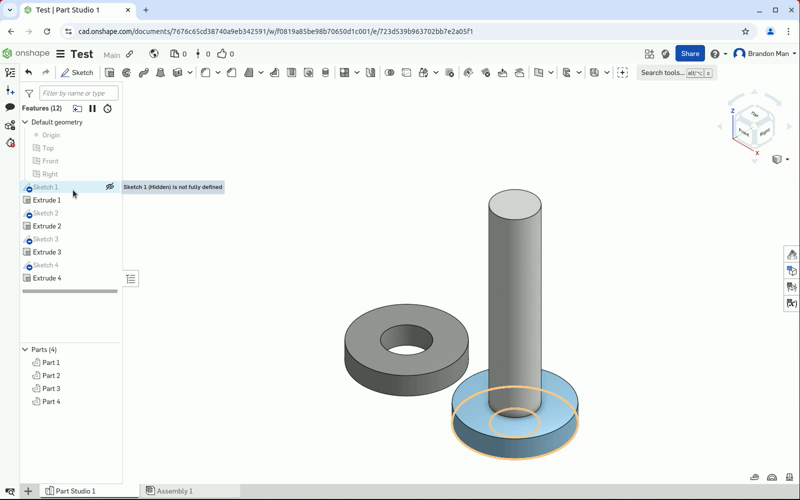
click(73, 189)